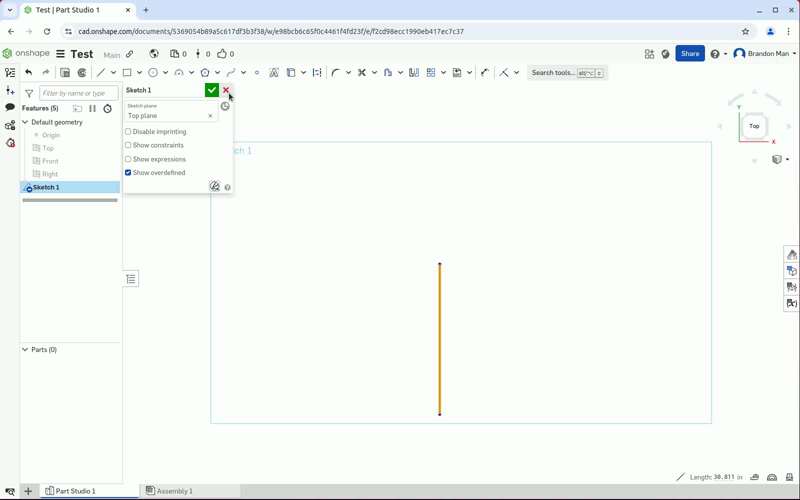
key(shift+h)
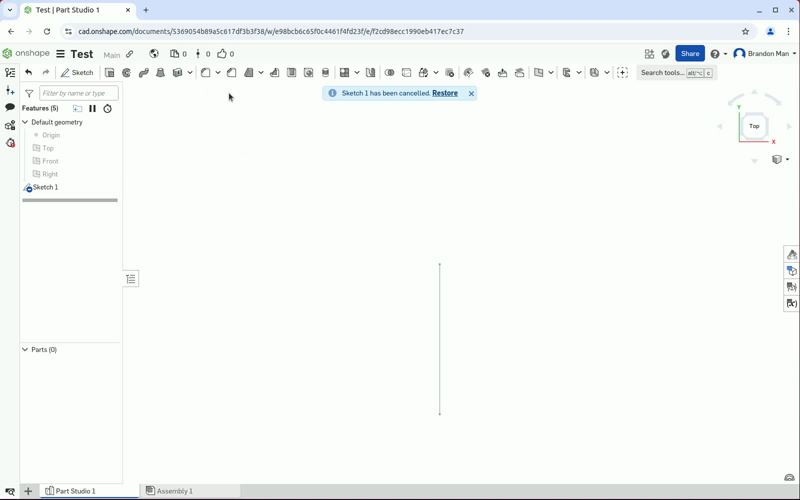
key(shift+s)
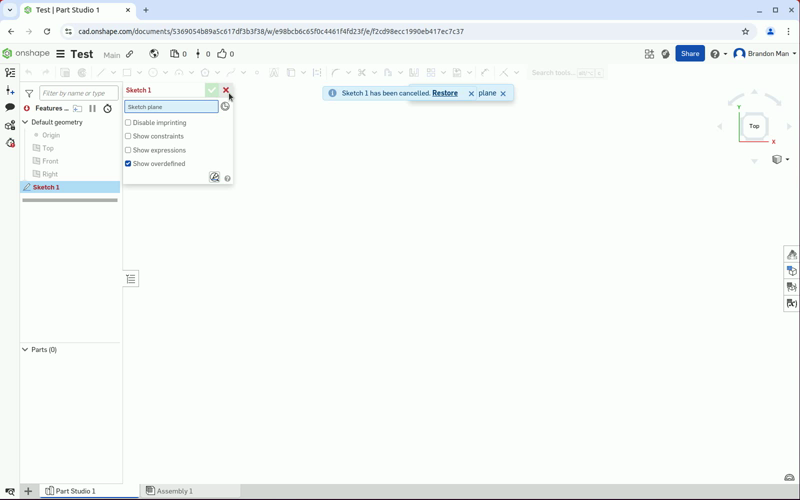
mouse_move(73, 150)
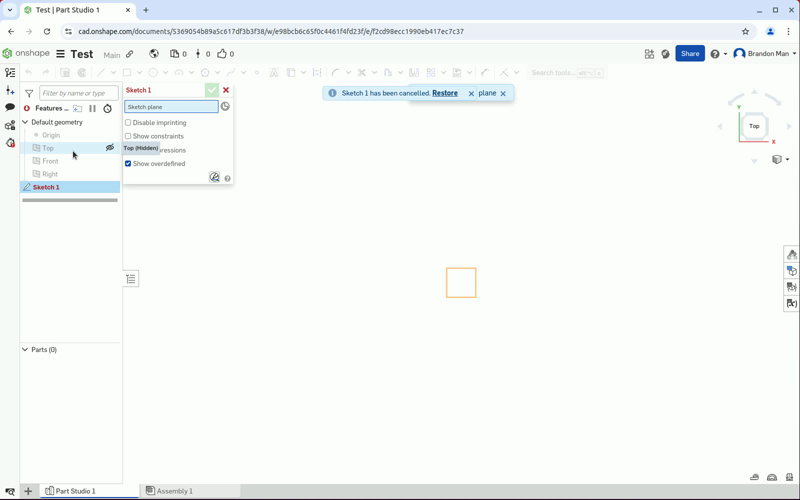
click(73, 150)
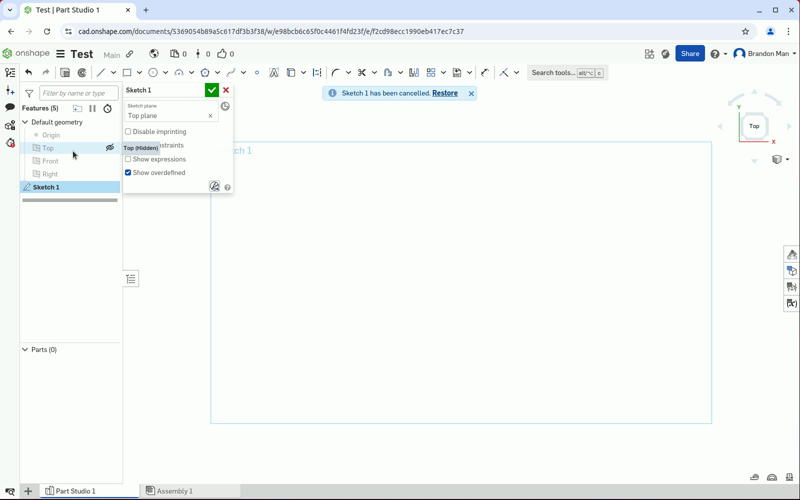
mouse_move(73, 352)
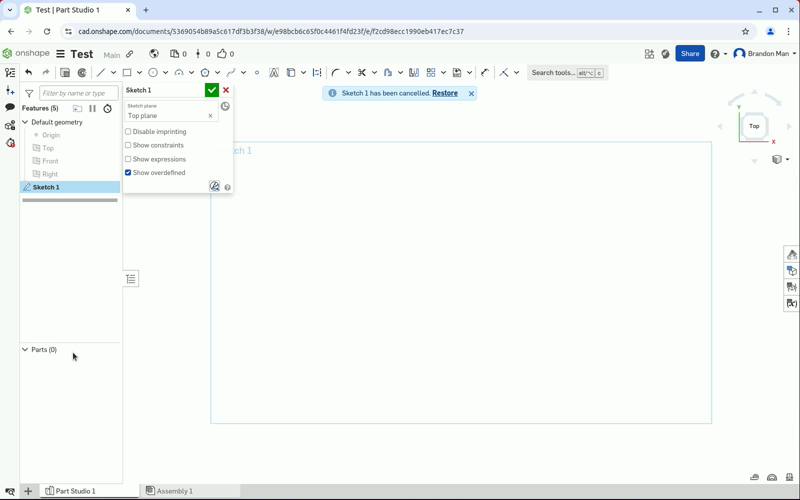
key(y)
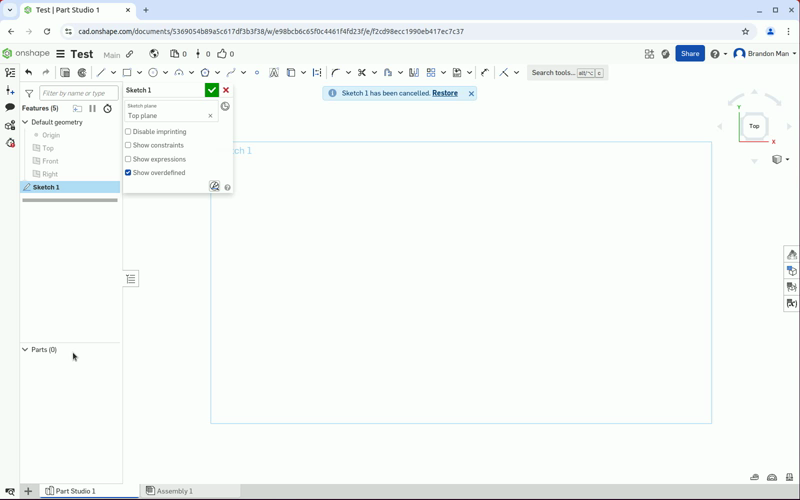
key(l)
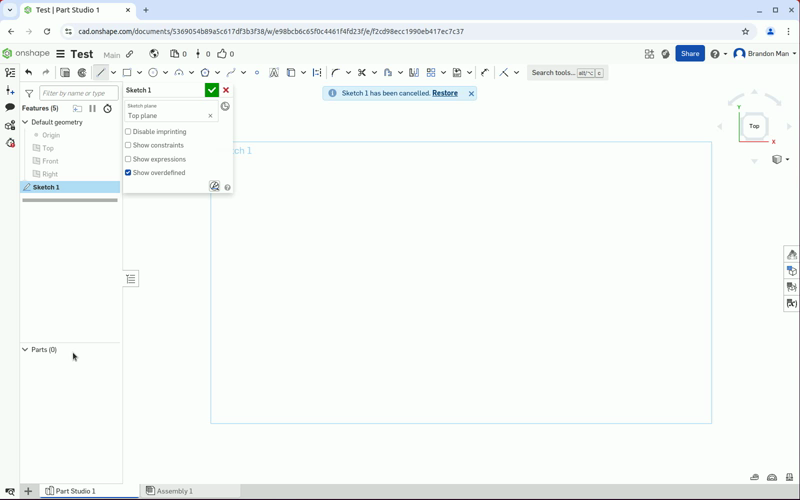
key_down(shift)
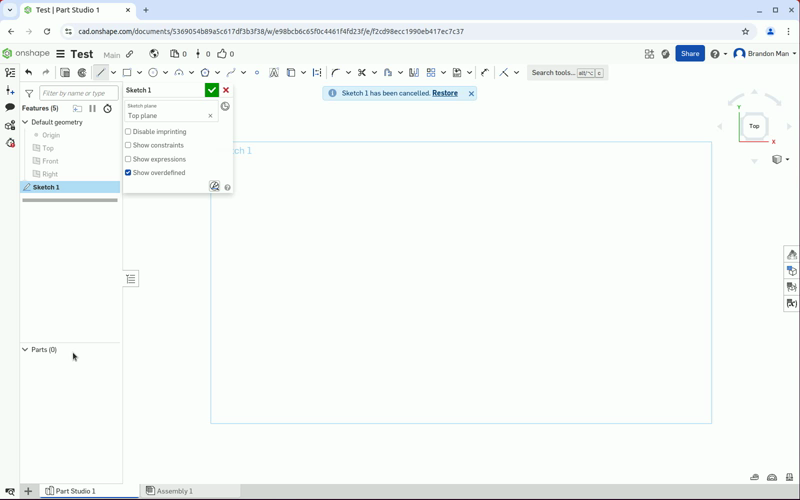
mouse_move(460, 282)
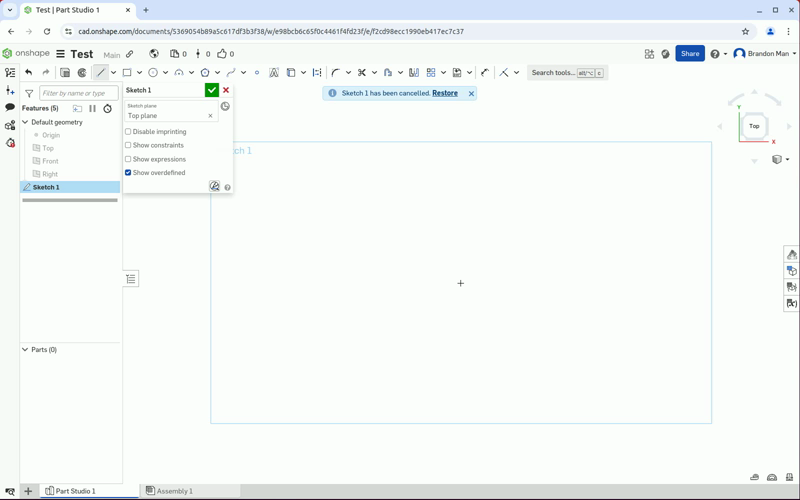
click(460, 282)
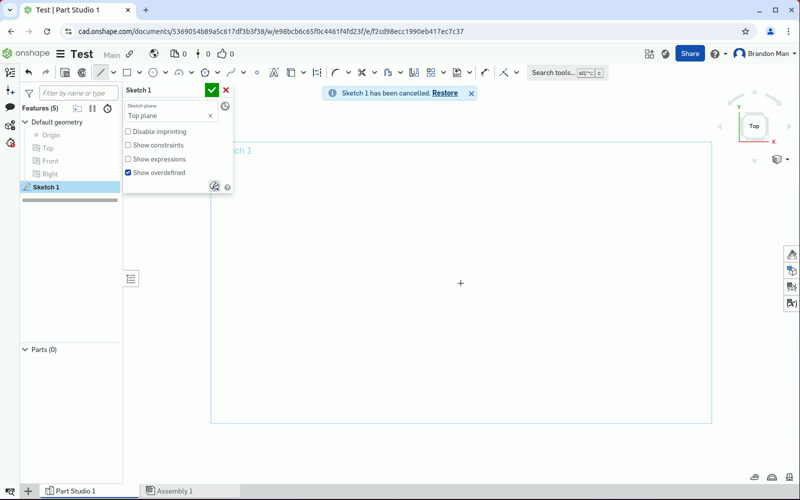
key_up(shift)
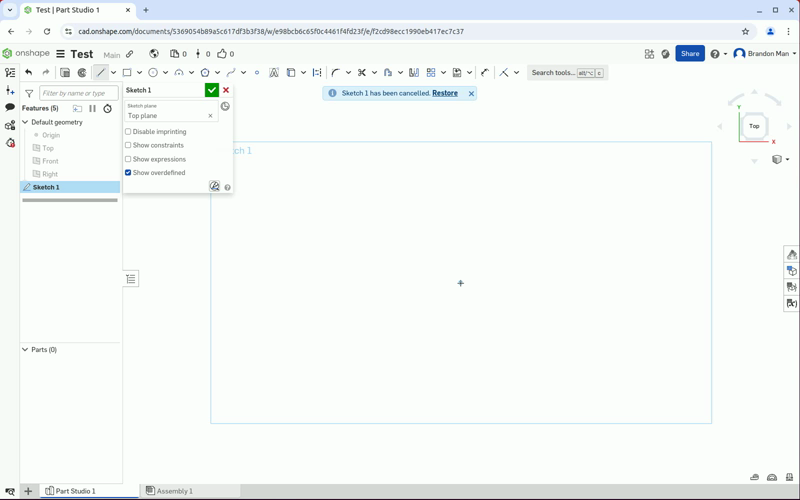
key_down(shift)
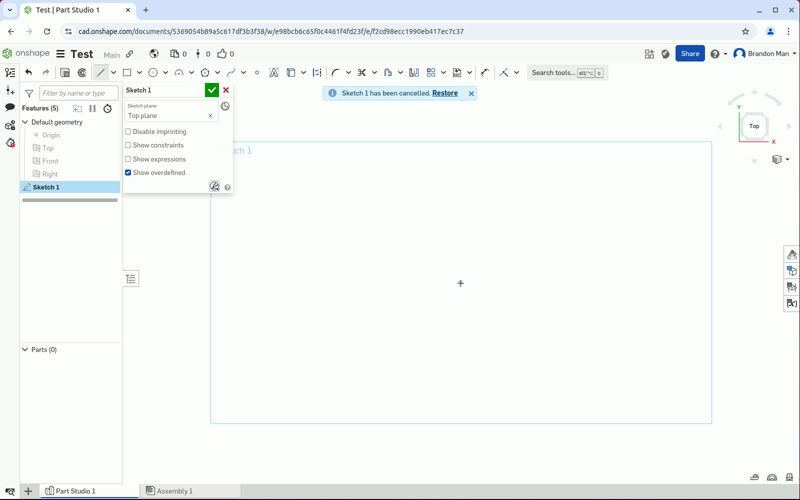
mouse_move(573, 282)
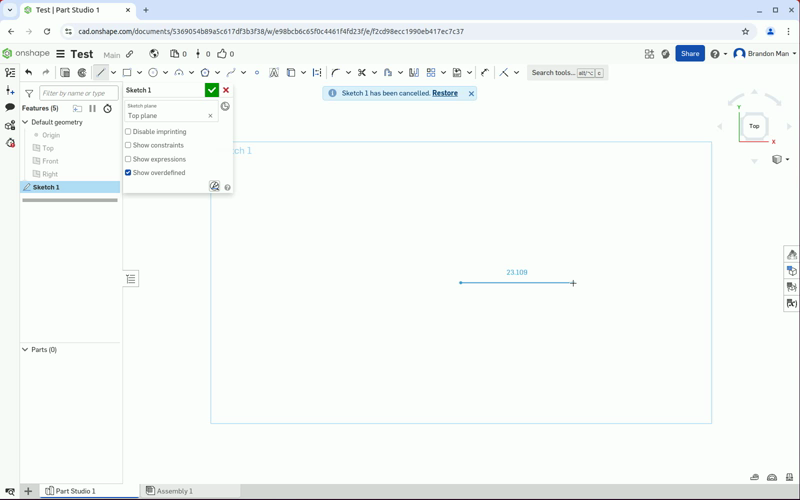
click(573, 282)
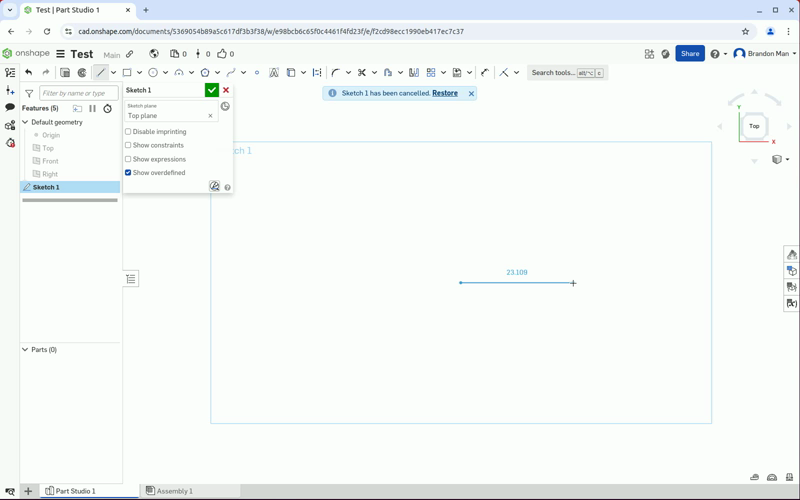
key_up(shift)
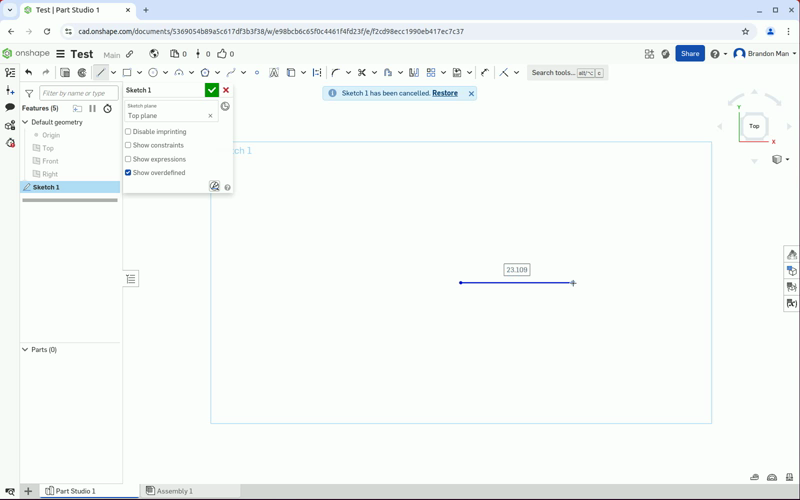
key_down(shift)
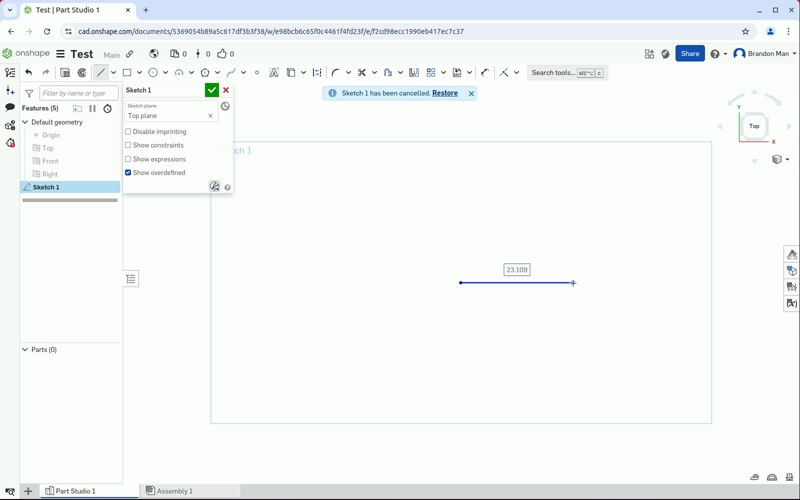
mouse_move(573, 190)
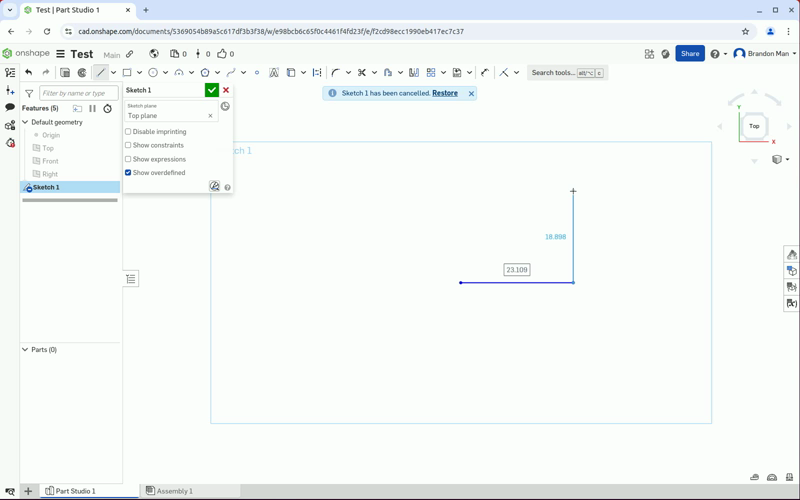
click(573, 190)
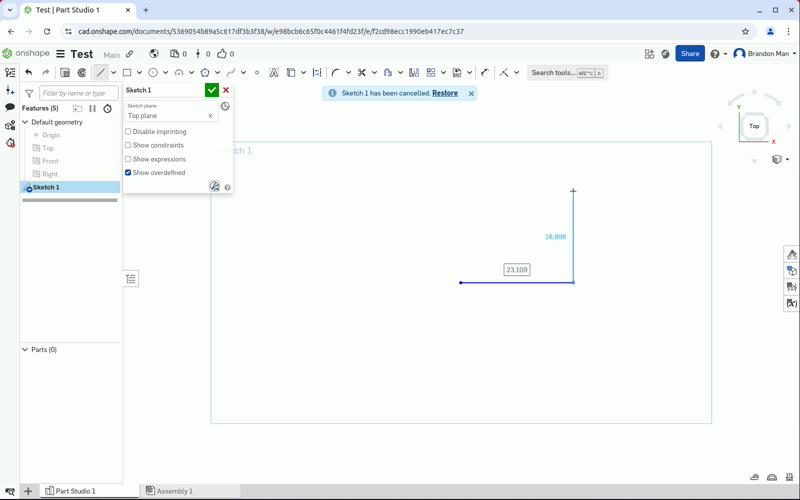
key_up(shift)
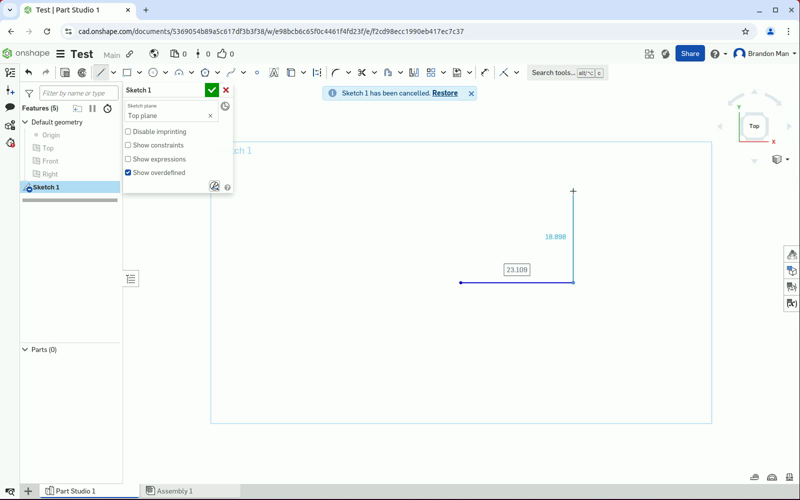
key_down(shift)
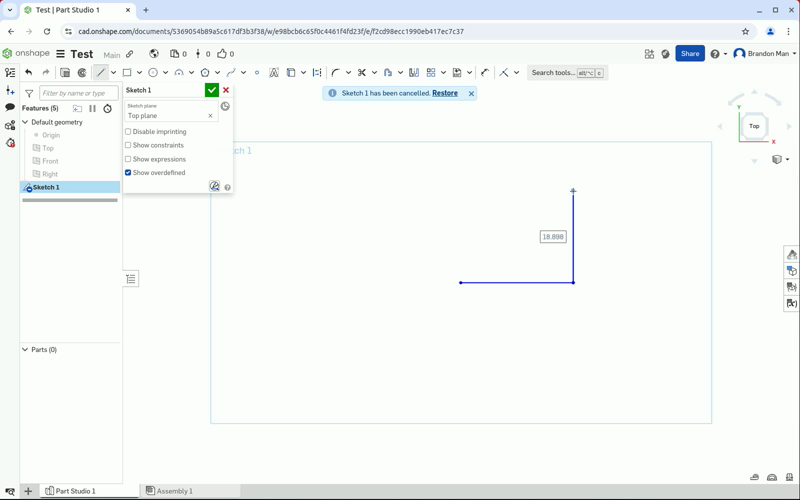
mouse_move(460, 190)
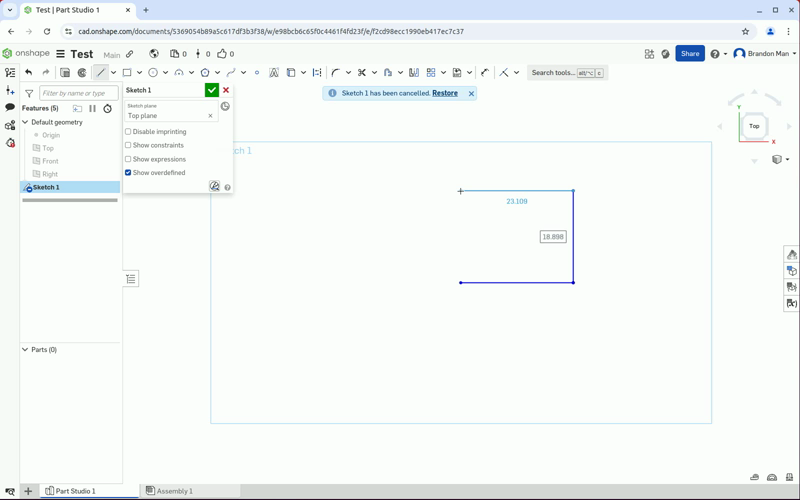
click(460, 190)
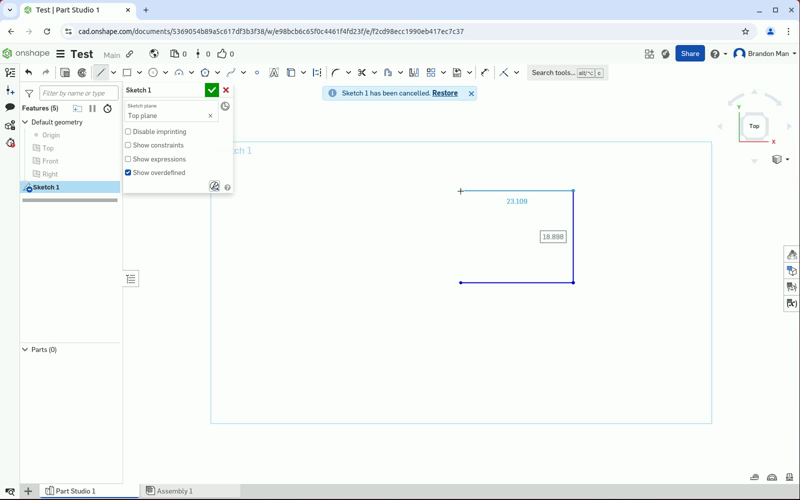
key_up(shift)
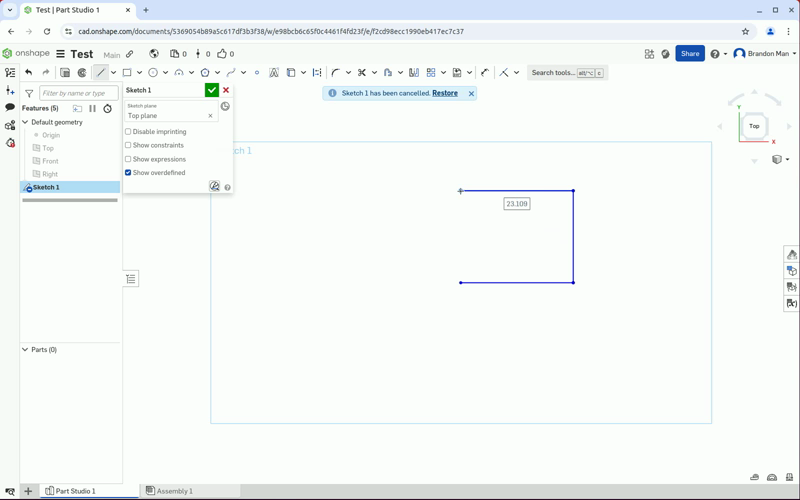
key_down(shift)
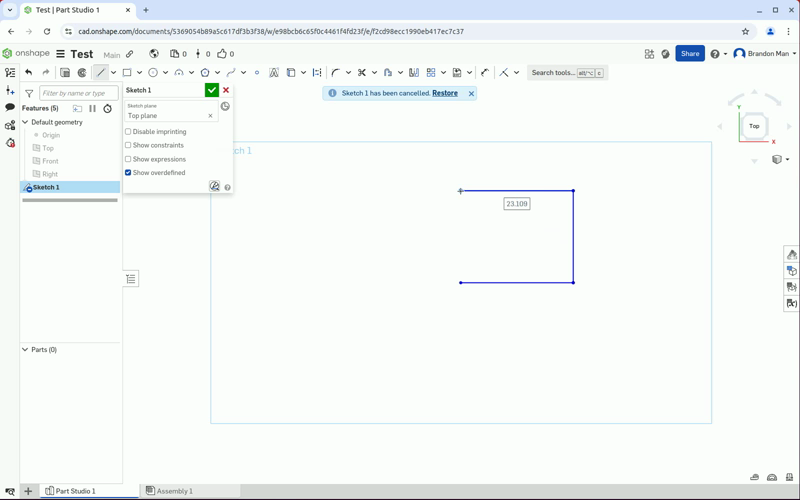
mouse_move(460, 282)
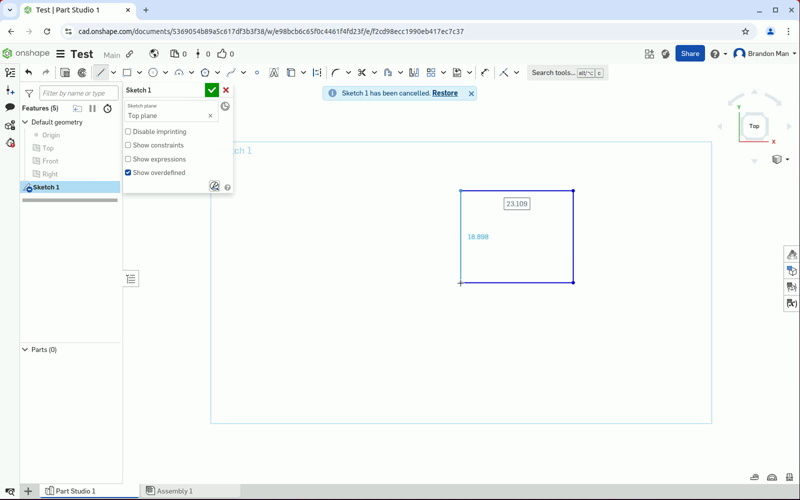
key_up(shift)
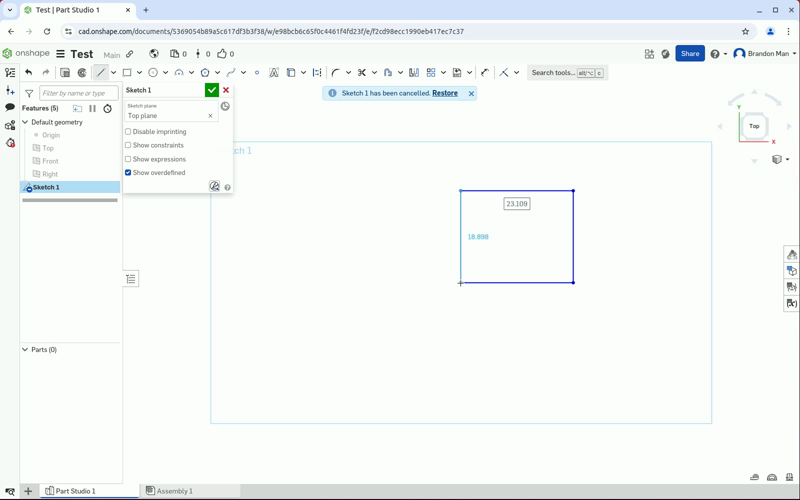
click(460, 282)
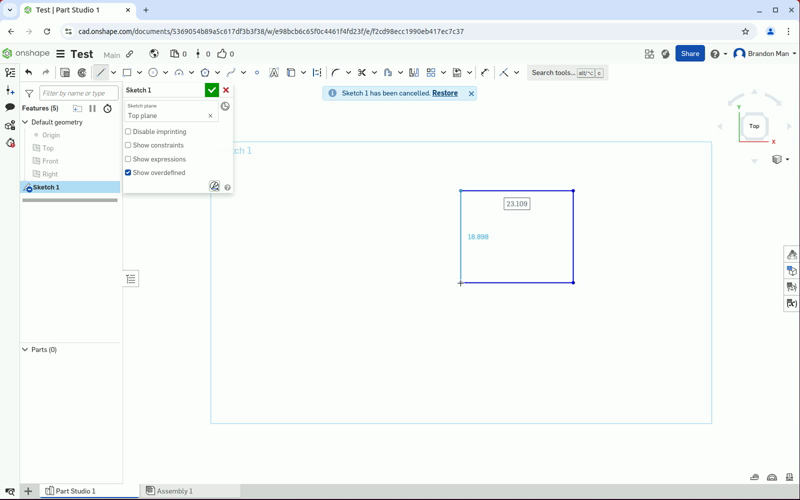
key(esc)
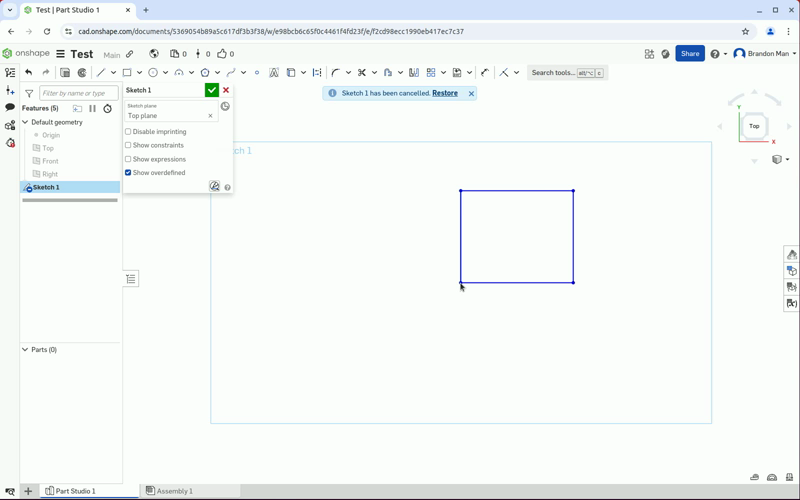
mouse_move(498, 234)
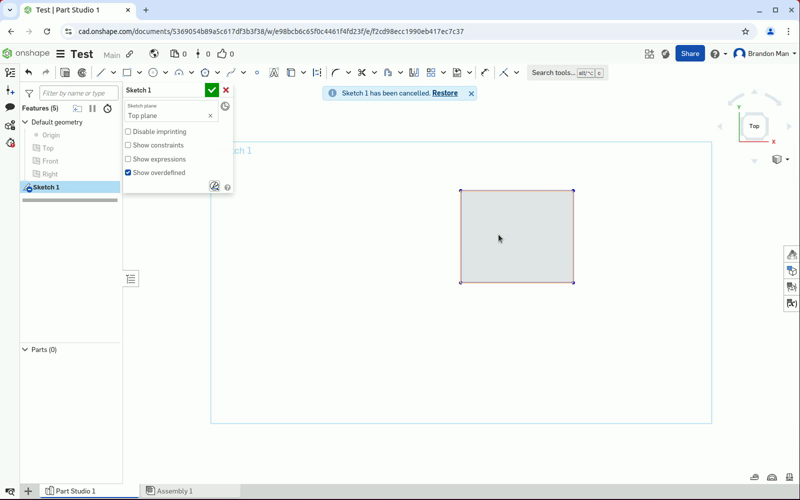
click(498, 234)
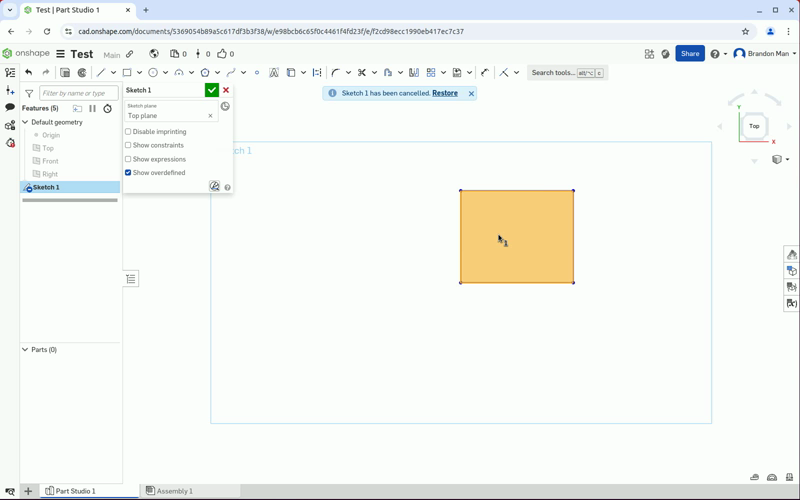
mouse_move(73, 352)
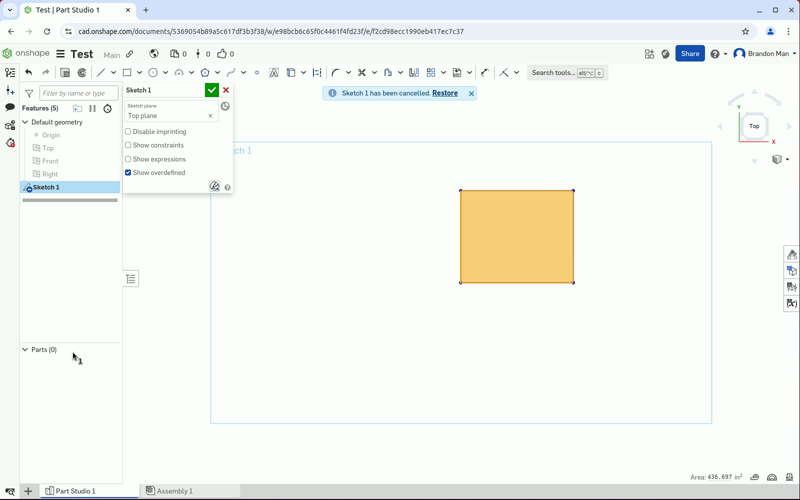
key(shift+y)
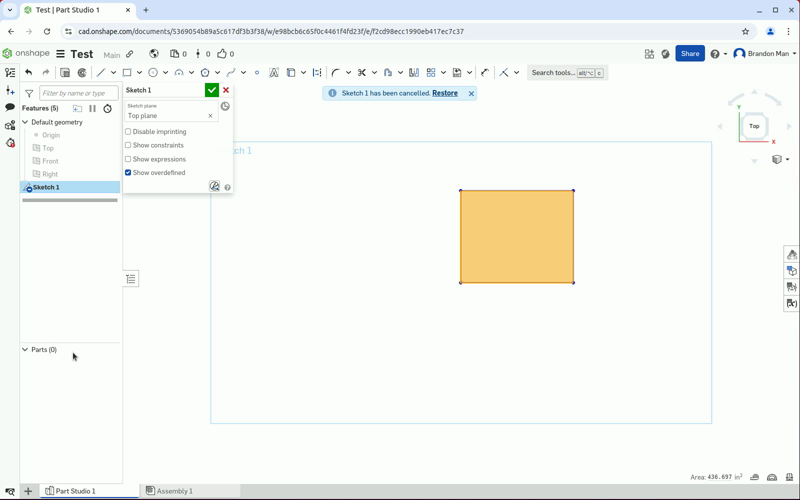
key(shift+e)
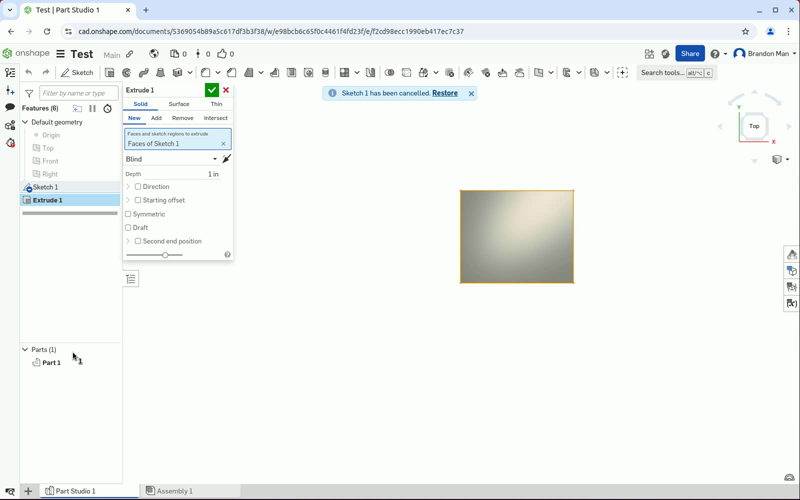
mouse_move(143, 106)
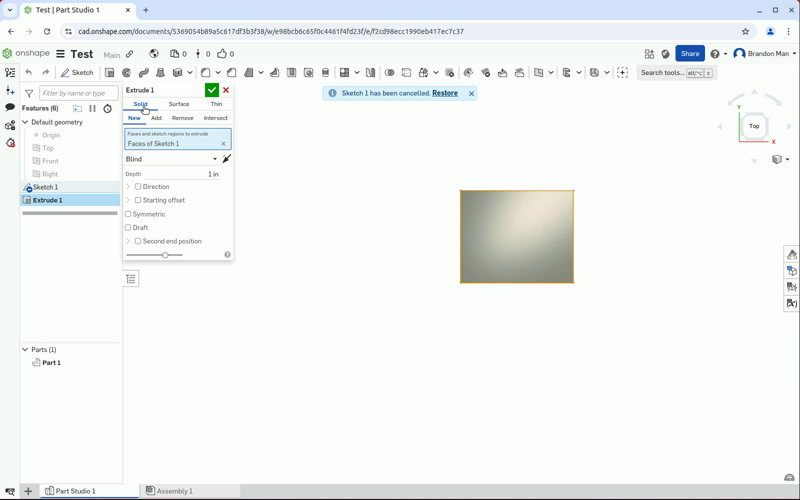
click(143, 106)
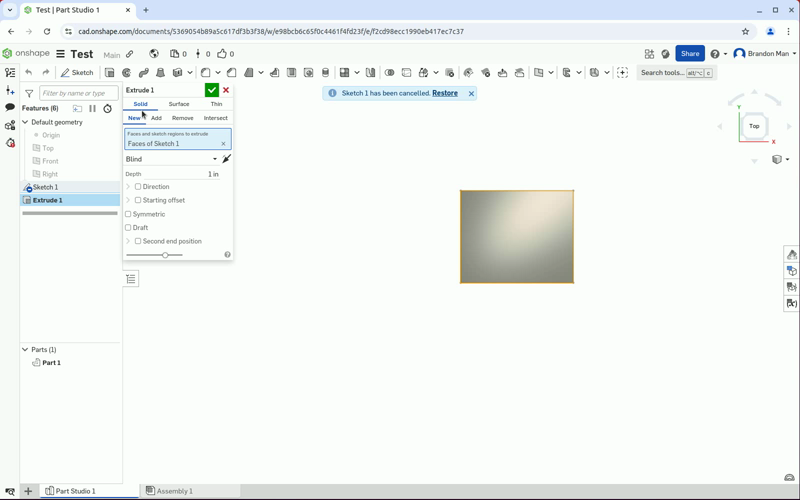
mouse_move(137, 120)
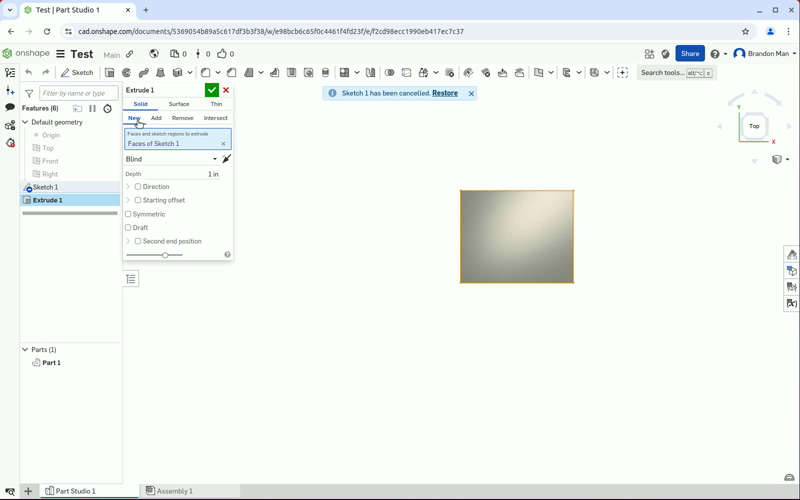
click(137, 120)
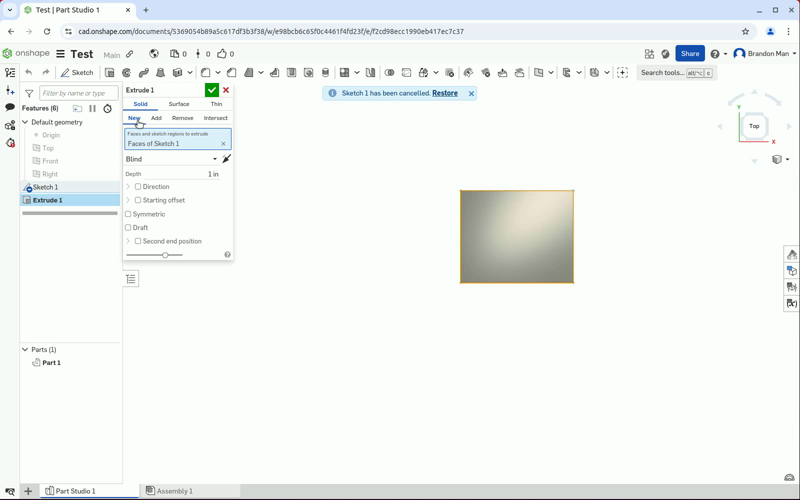
key(tab, 4)
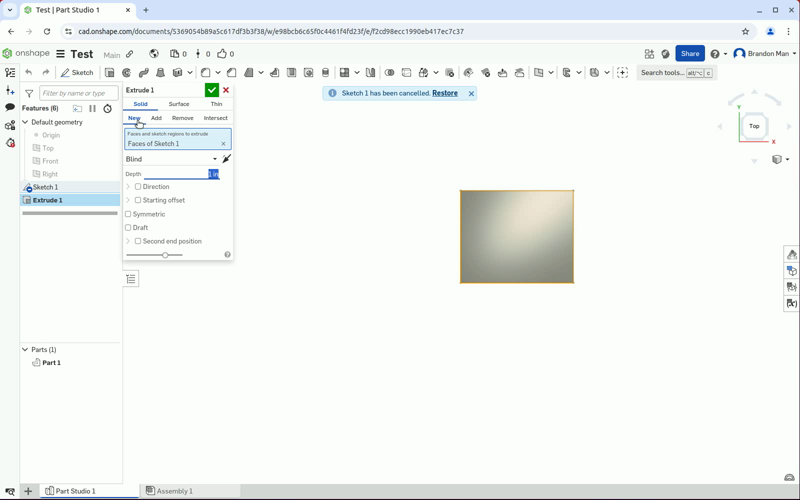
text(0.722)
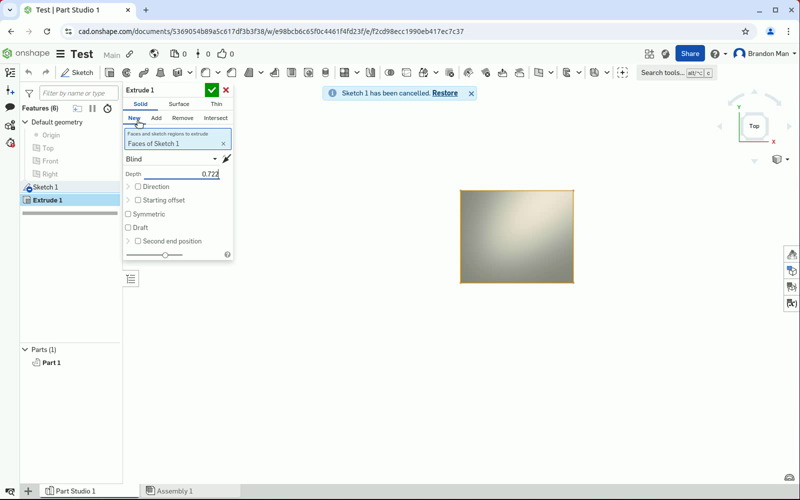
key(enter)
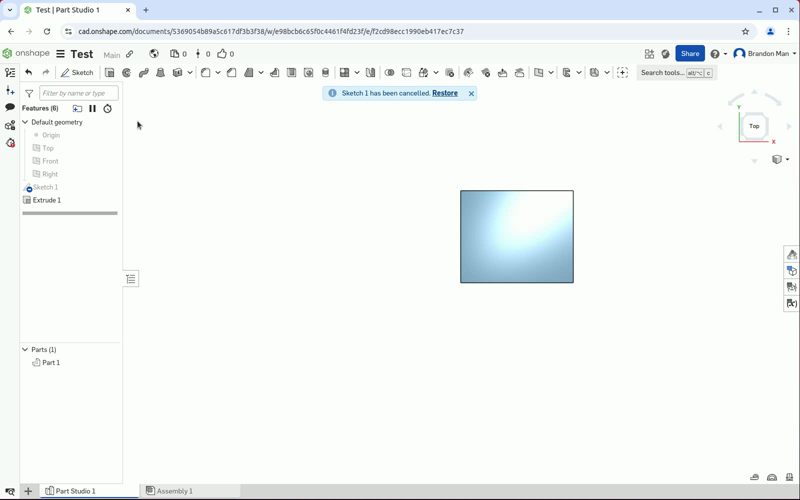
key(shift+h)
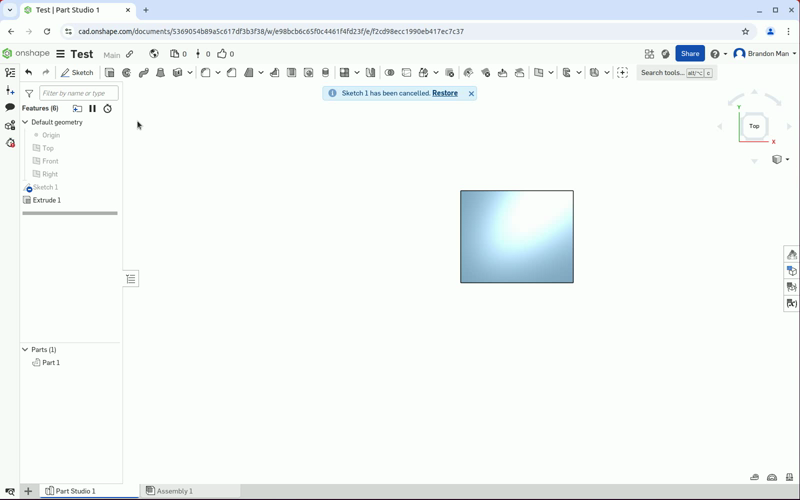
key(shift+h)
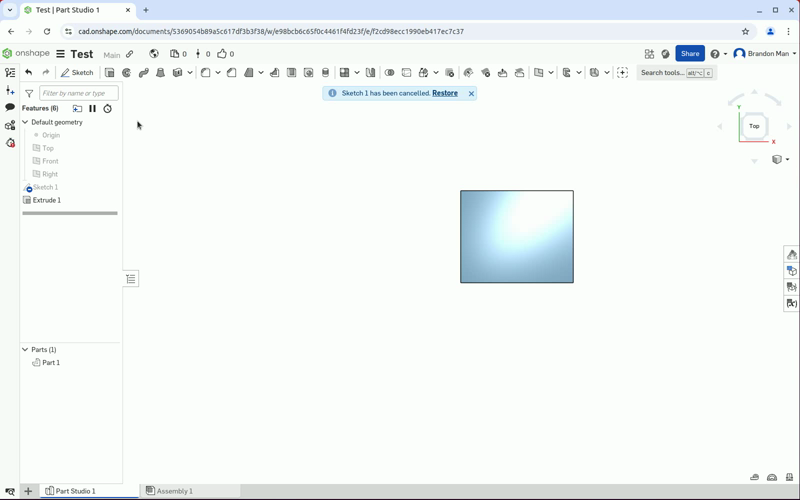
mouse_move(73, 189)
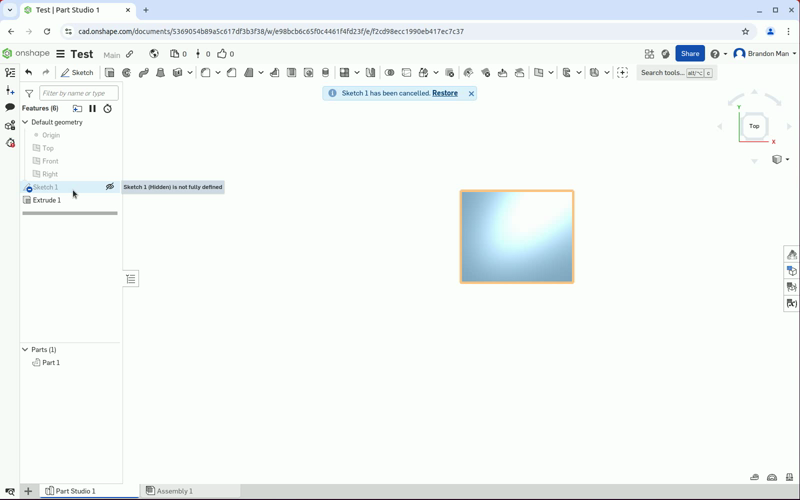
click(73, 189)
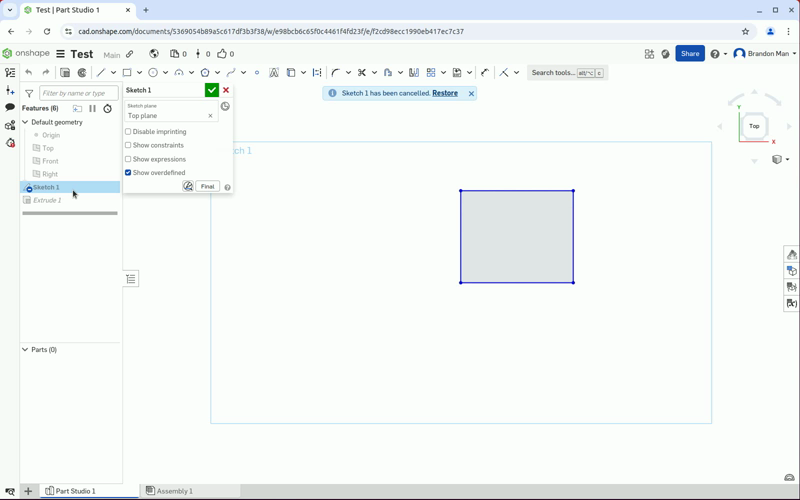
mouse_move(229, 92)
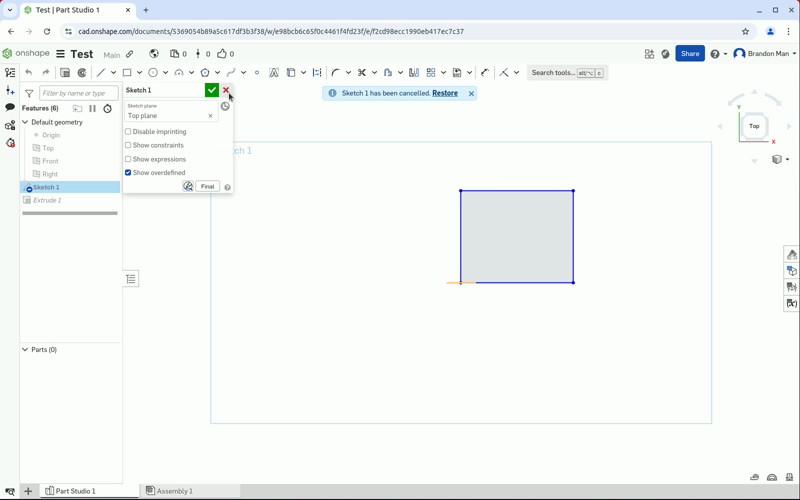
click(229, 92)
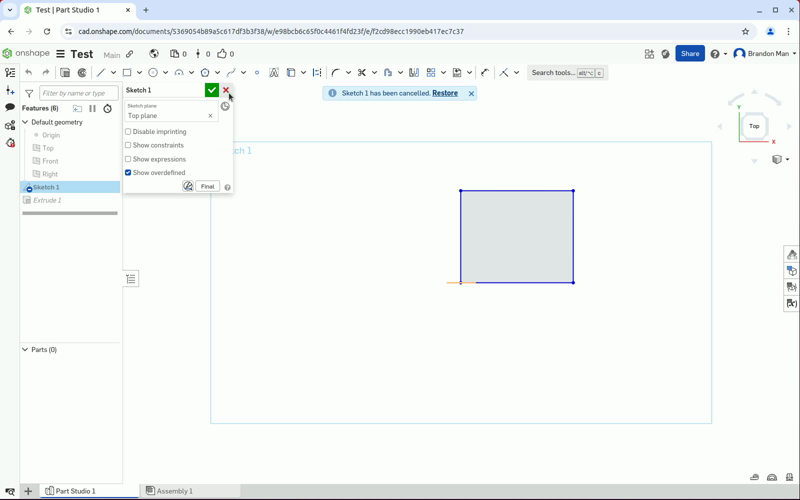
key(shift+s)
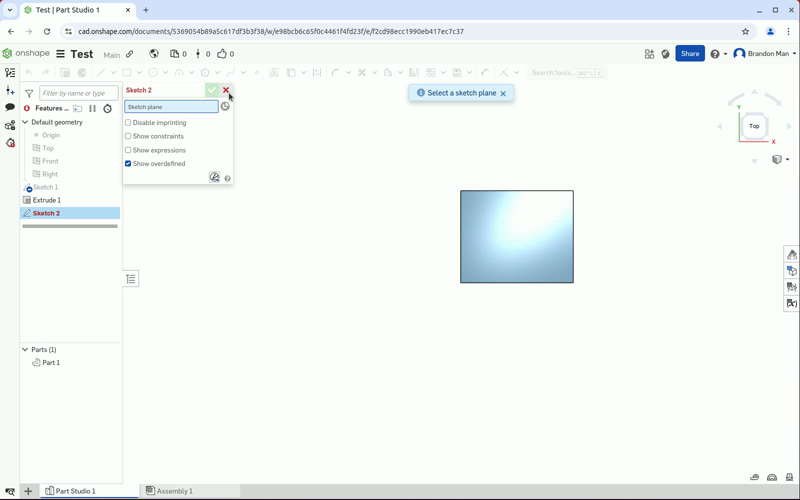
mouse_move(73, 150)
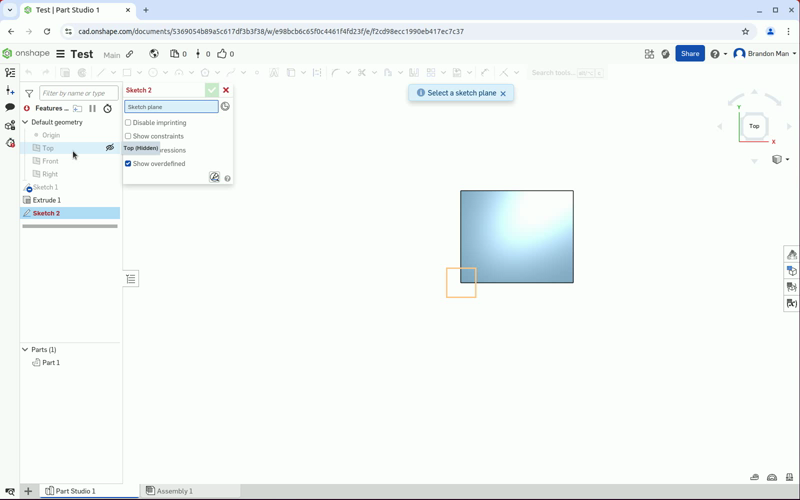
click(73, 150)
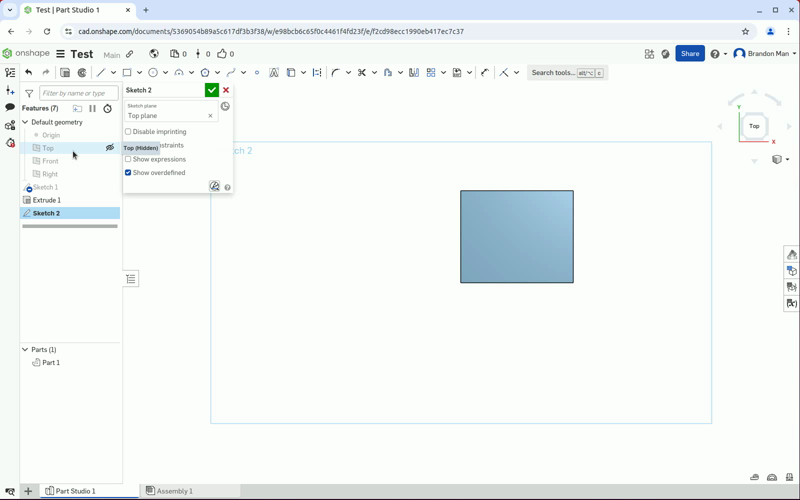
mouse_move(73, 352)
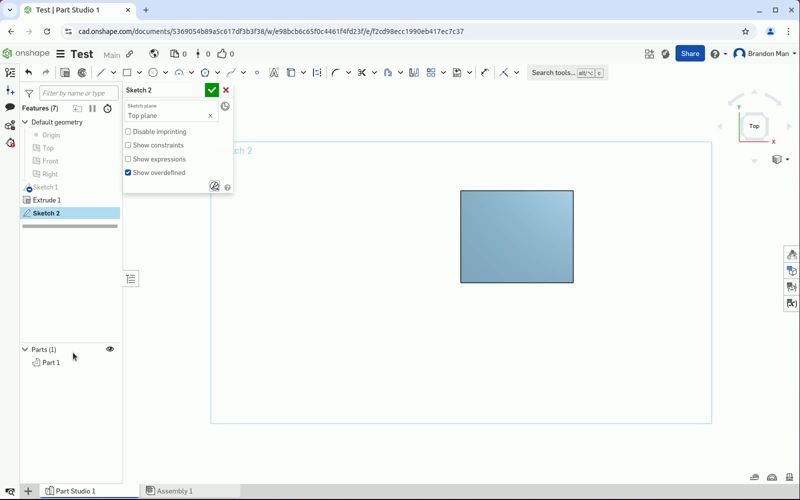
key(y)
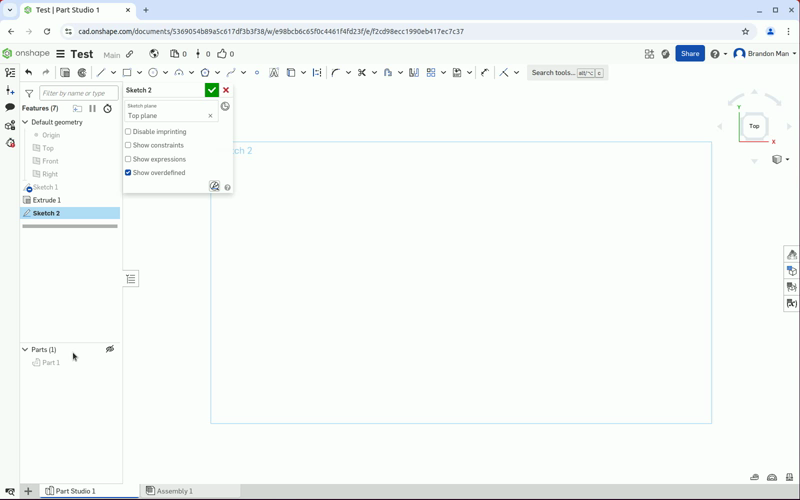
key(l)
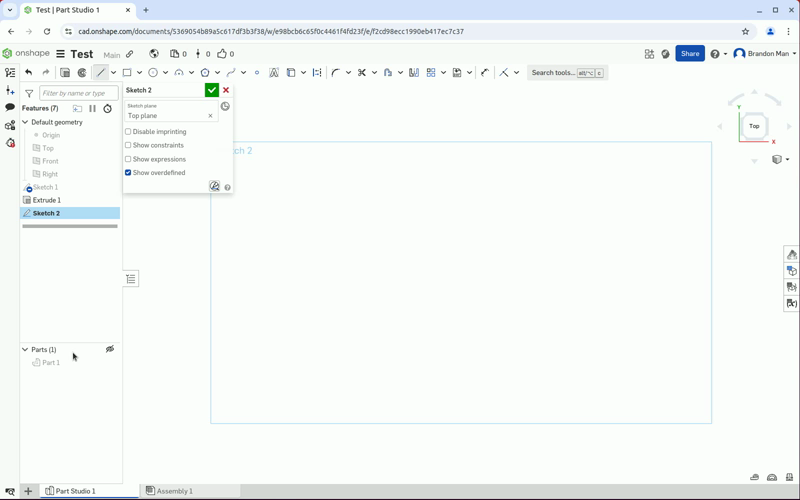
key_down(shift)
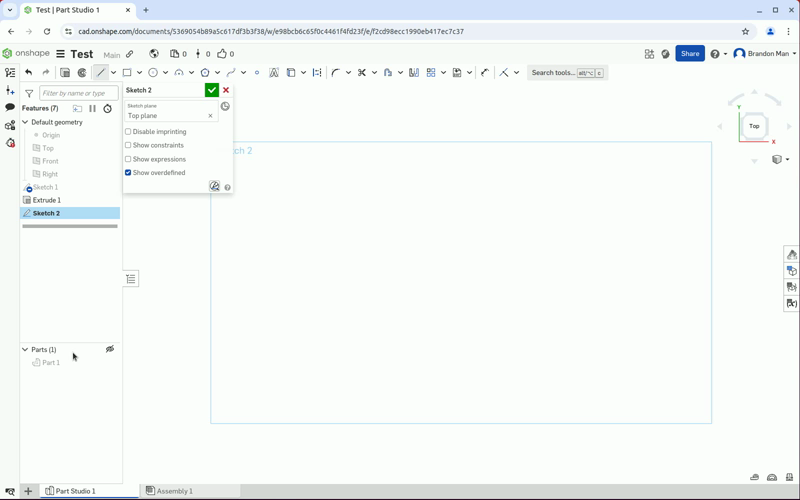
mouse_move(460, 282)
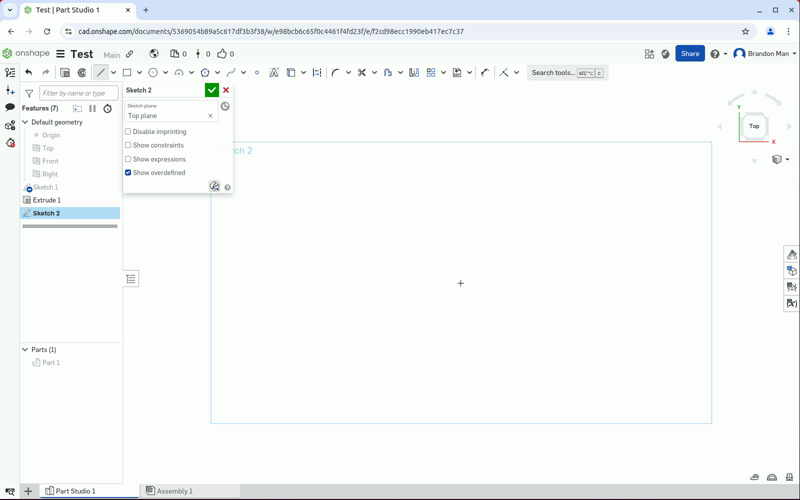
click(460, 282)
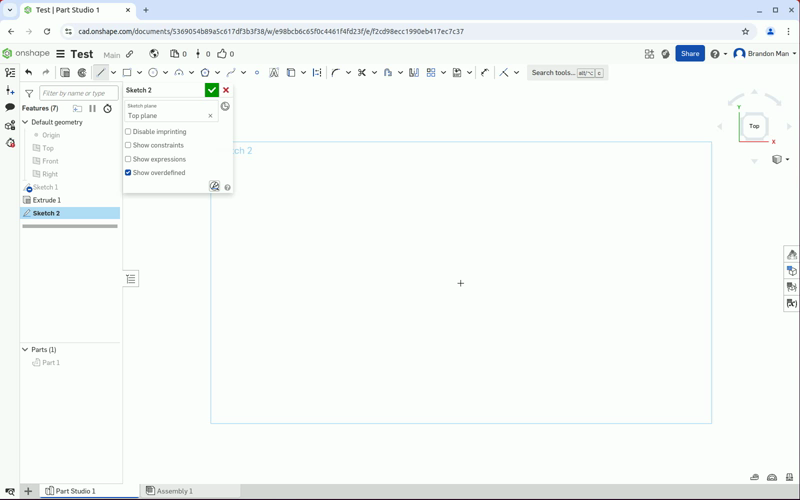
key_up(shift)
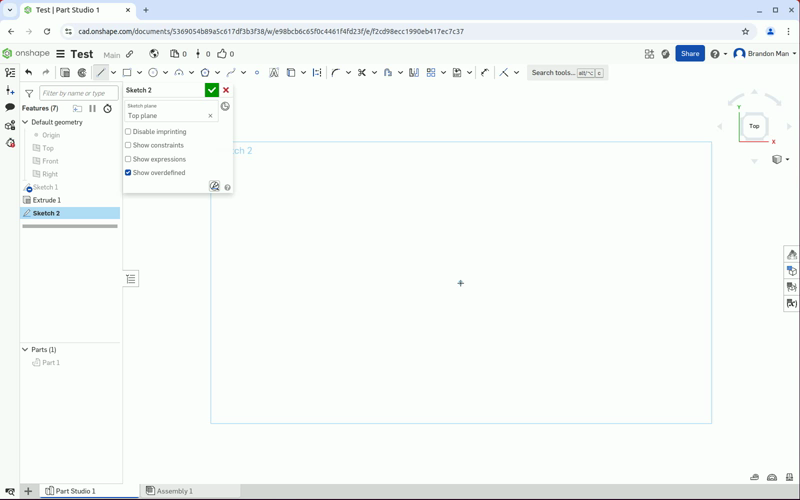
key_down(shift)
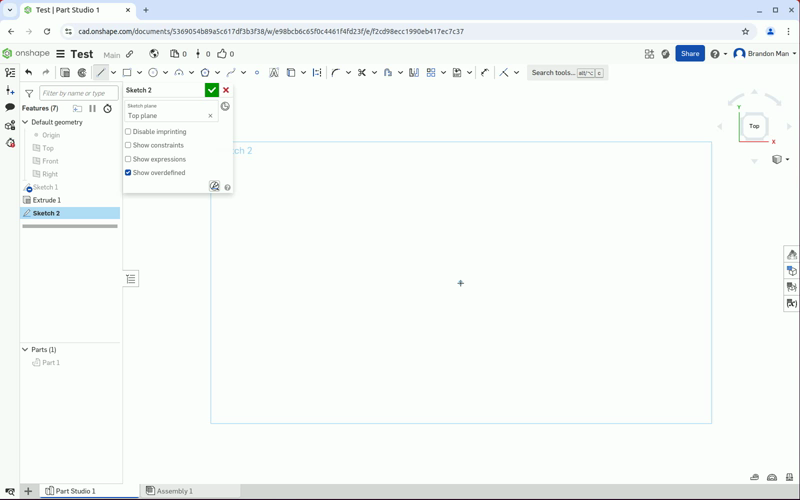
mouse_move(507, 236)
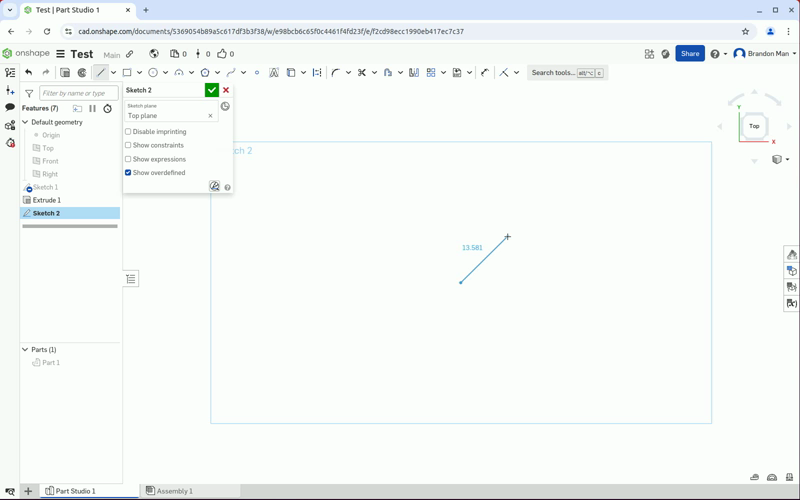
click(507, 236)
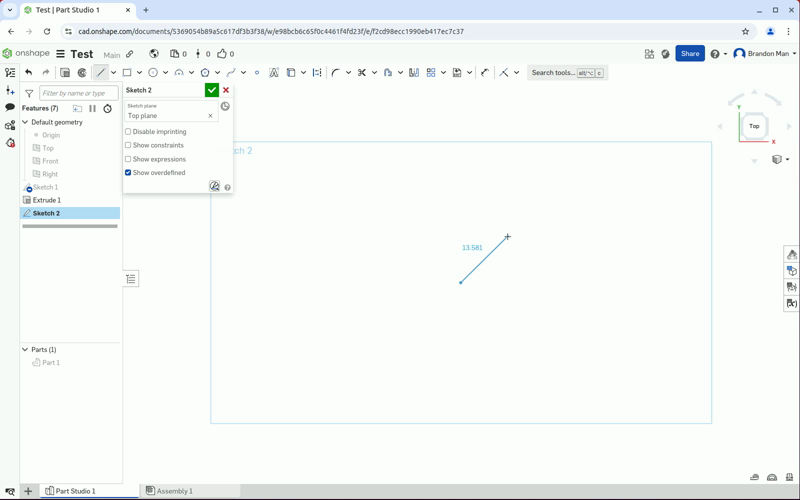
key_up(shift)
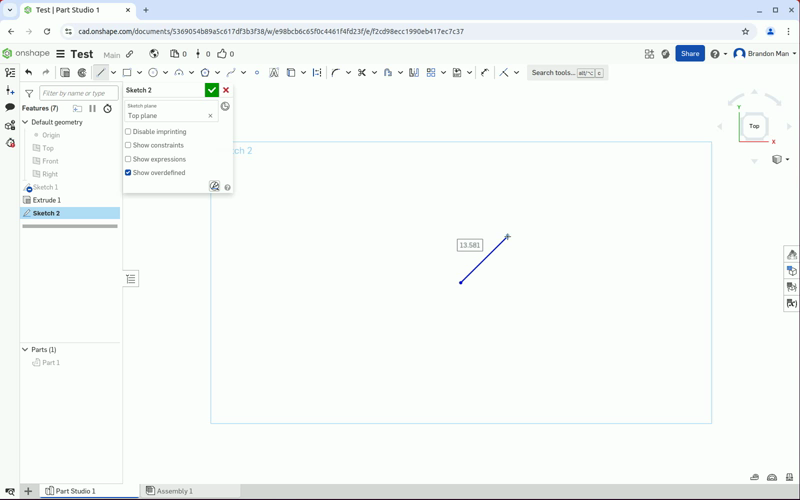
key_down(shift)
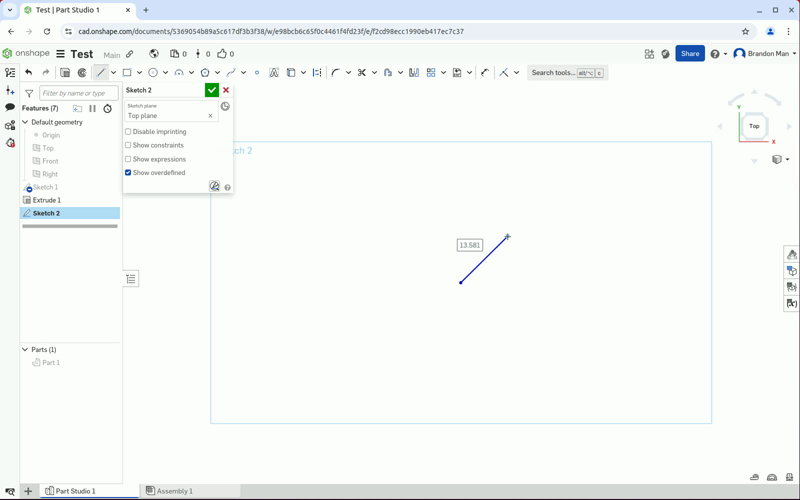
mouse_move(460, 190)
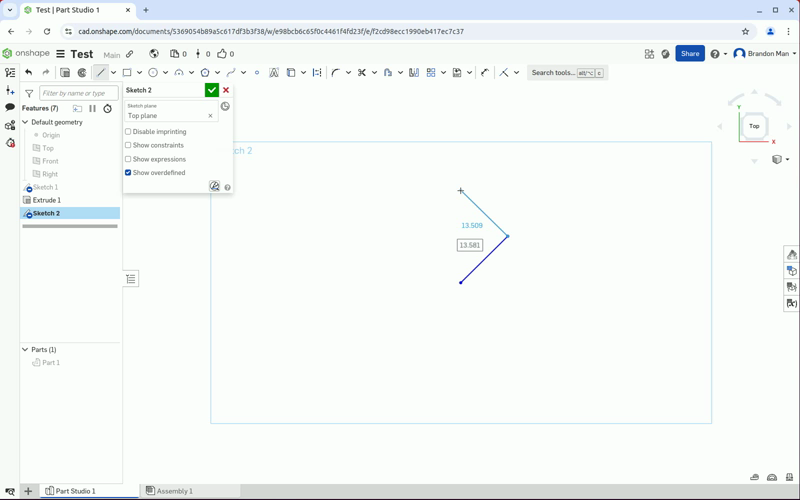
click(460, 190)
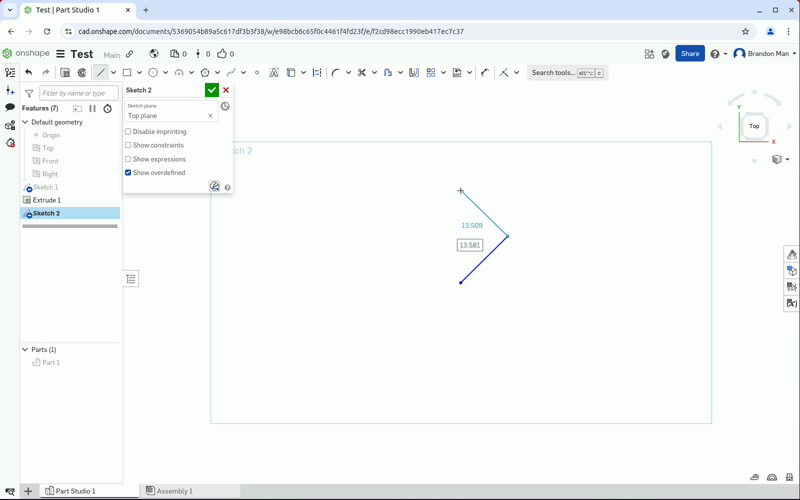
key_up(shift)
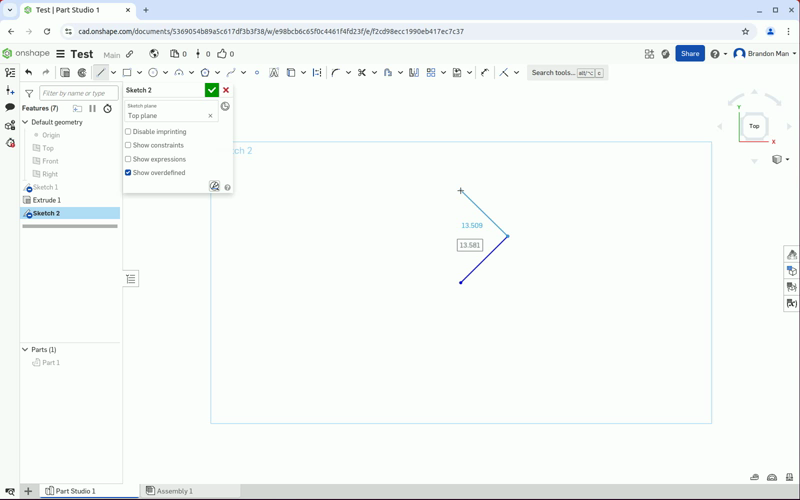
key_down(shift)
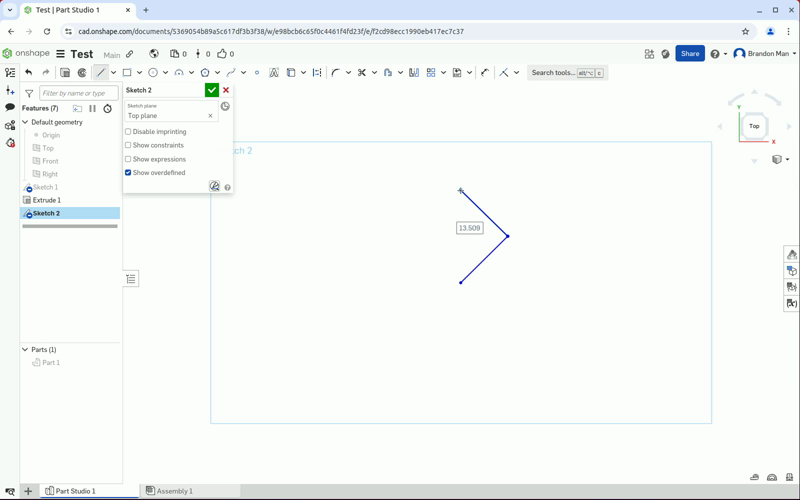
mouse_move(460, 282)
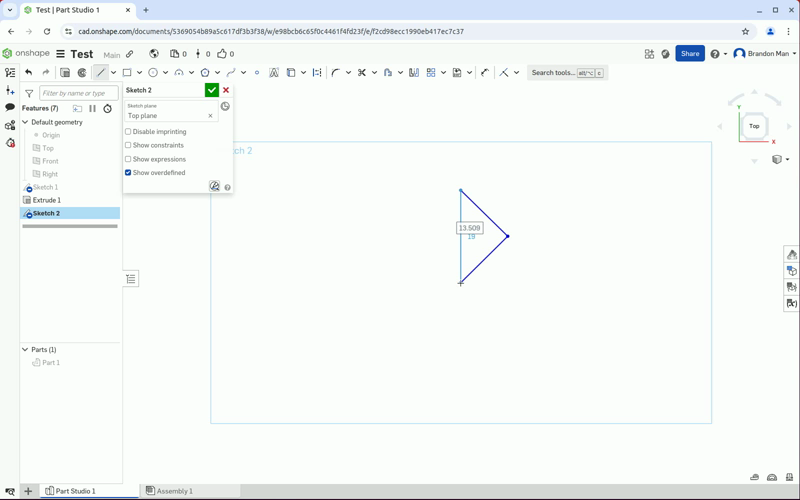
key_up(shift)
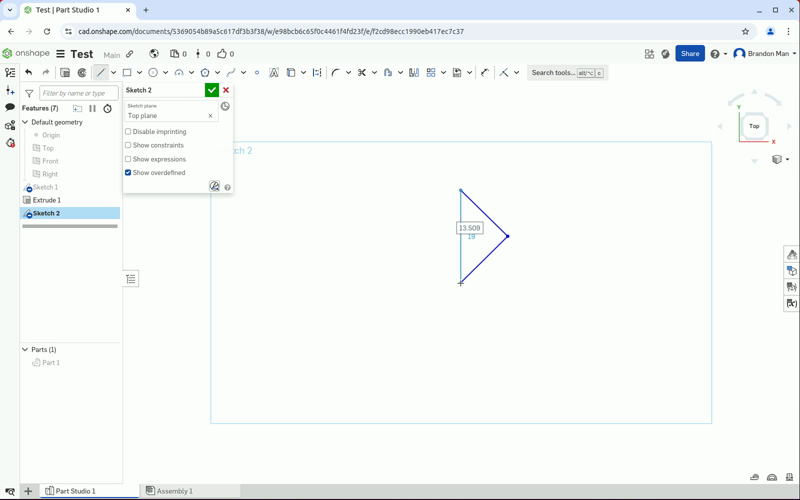
click(460, 282)
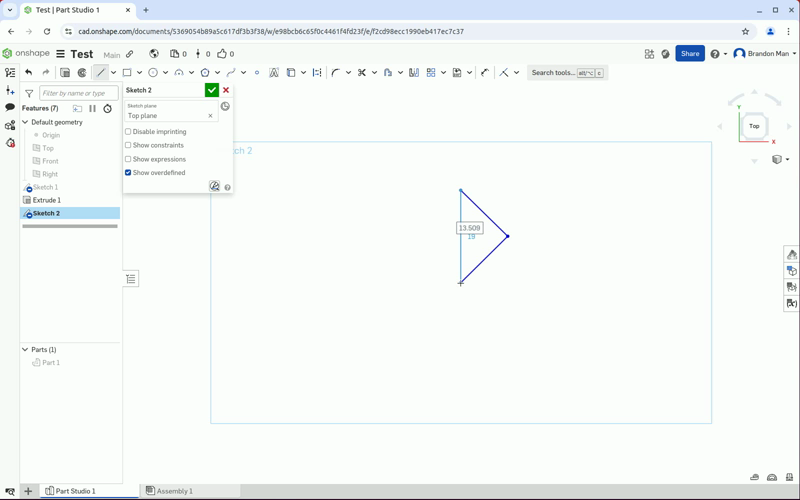
key(esc)
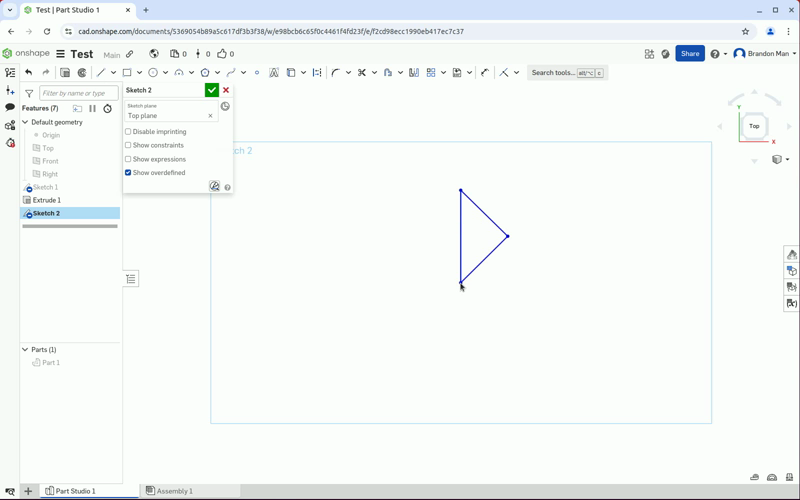
mouse_move(471, 246)
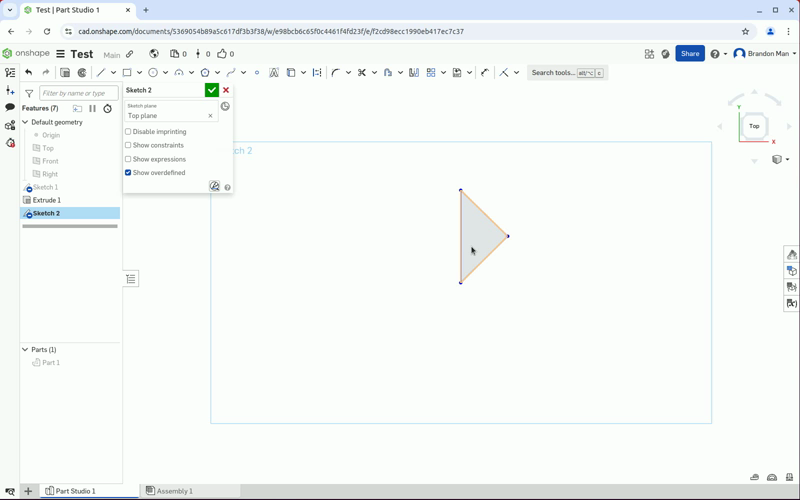
click(471, 246)
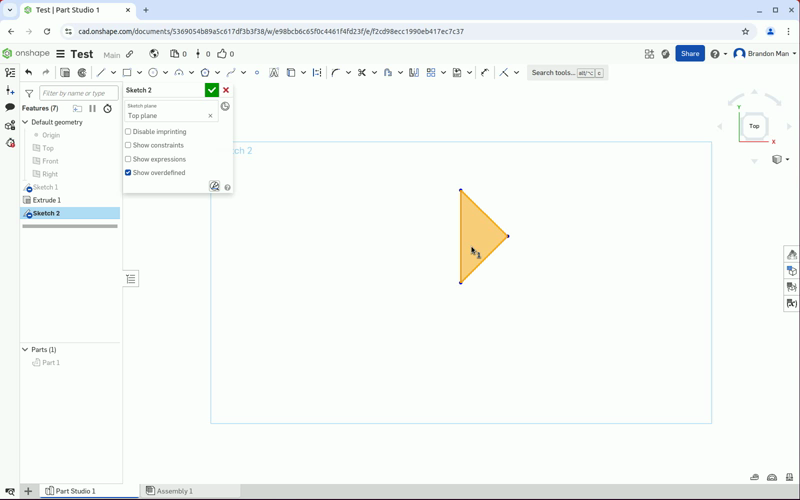
mouse_move(73, 352)
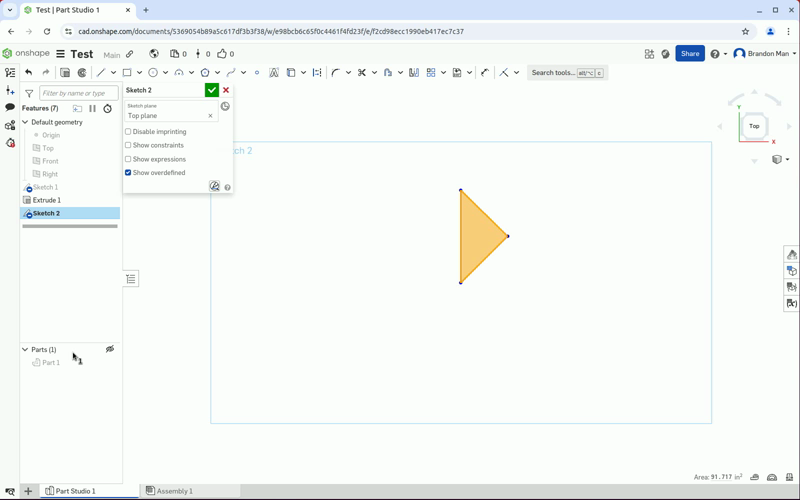
key(shift+y)
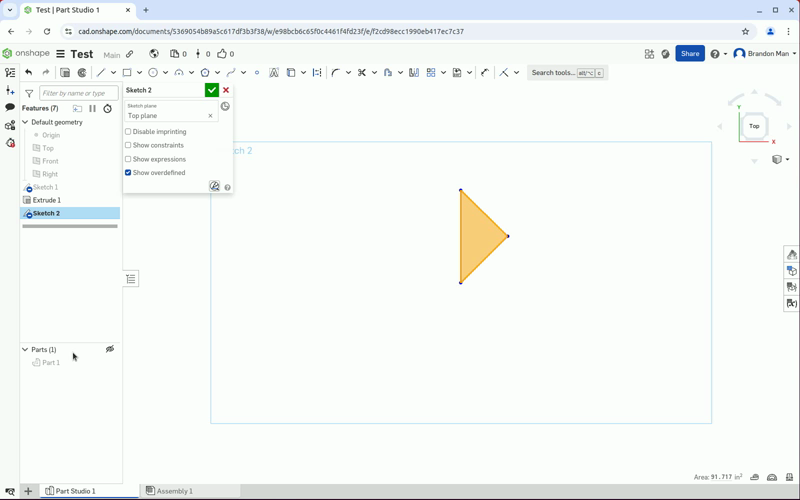
key(shift+e)
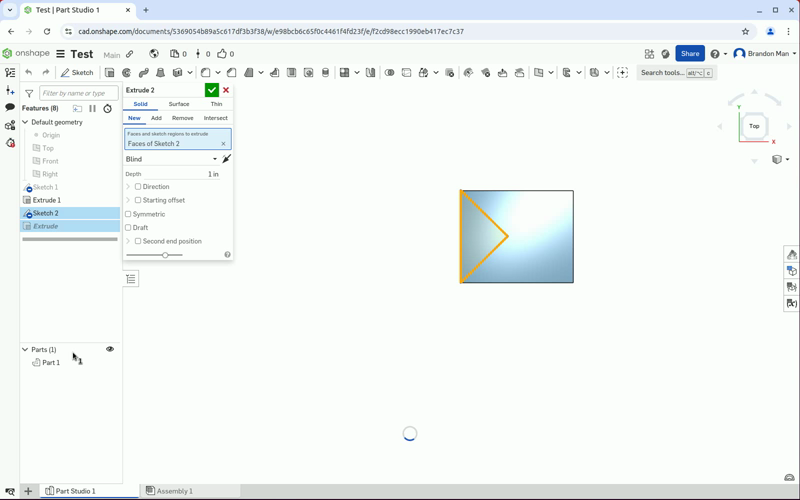
mouse_move(143, 106)
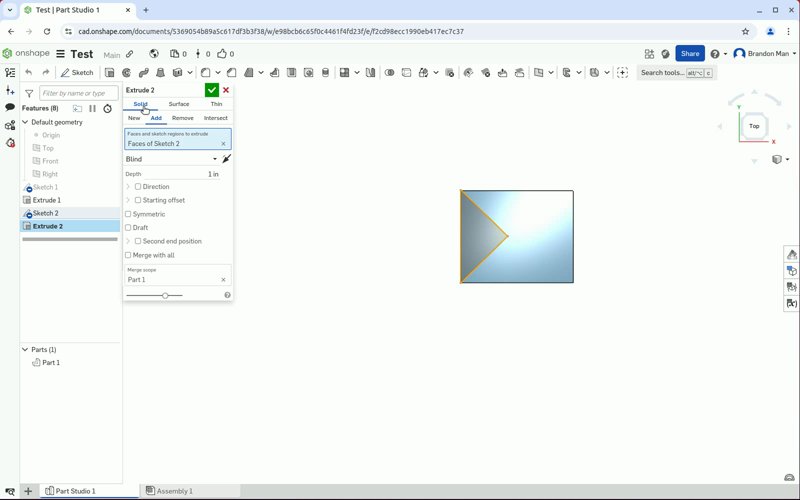
click(143, 106)
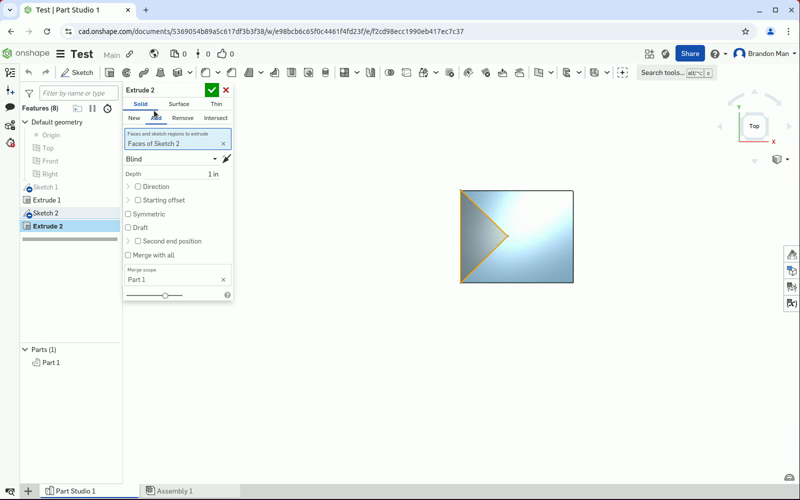
mouse_move(186, 120)
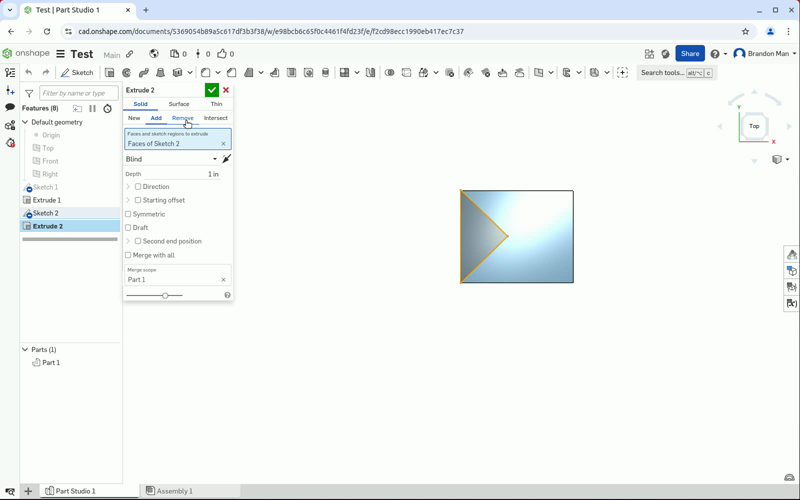
click(186, 120)
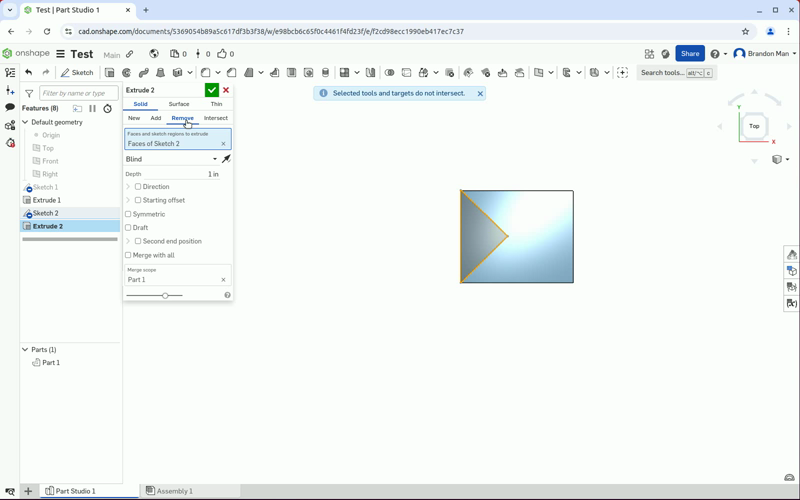
key(tab, 4)
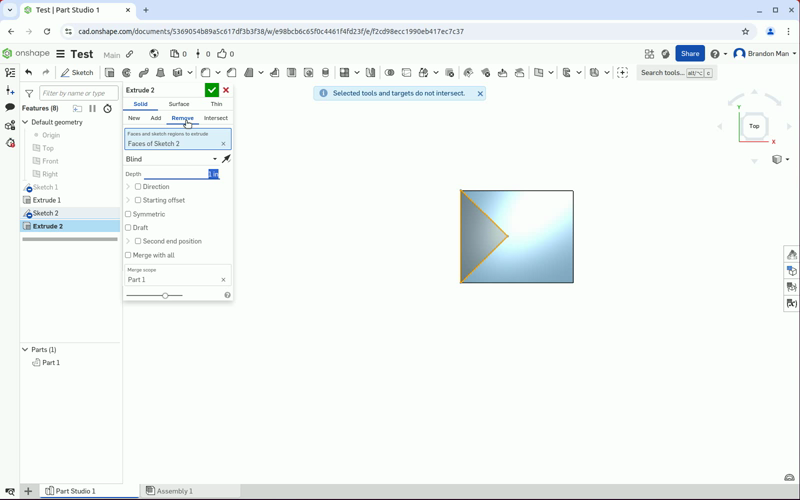
text(-1.685)
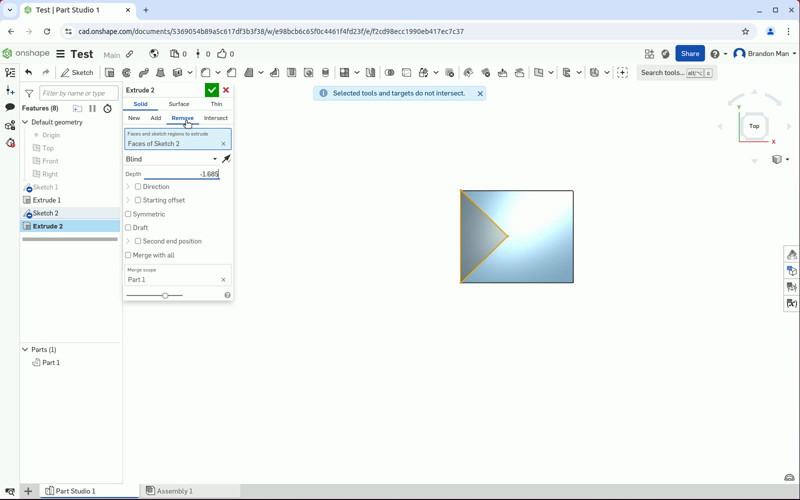
key(tab, 6)
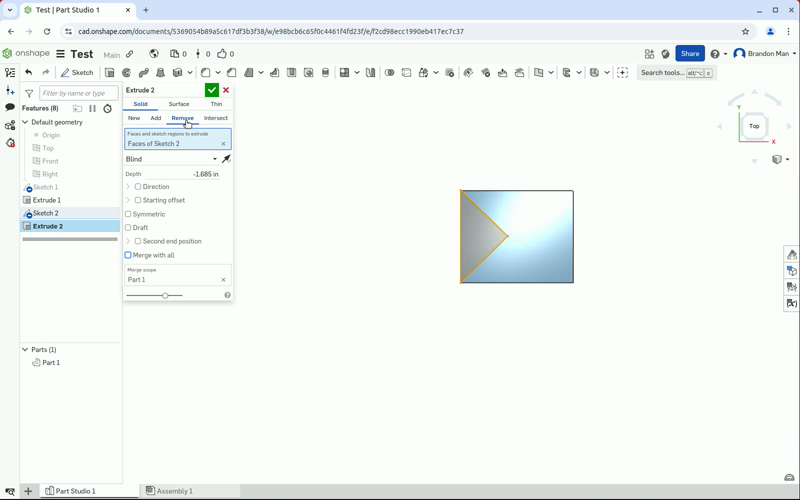
key(space)
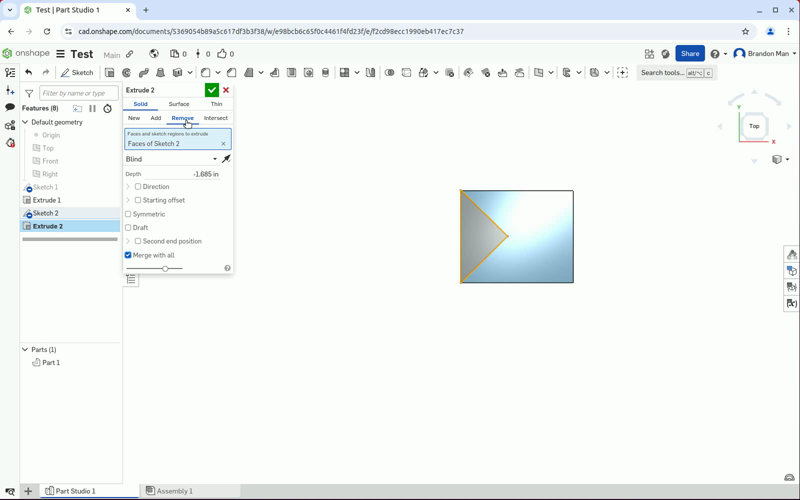
key(enter)
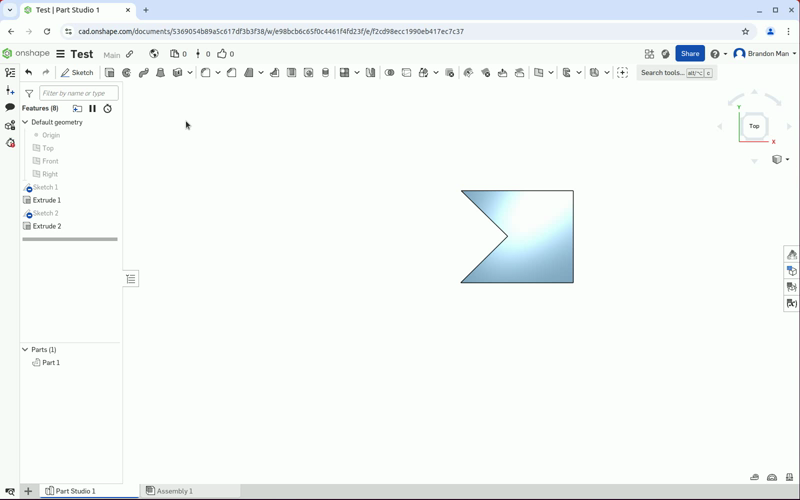
key(shift+h)
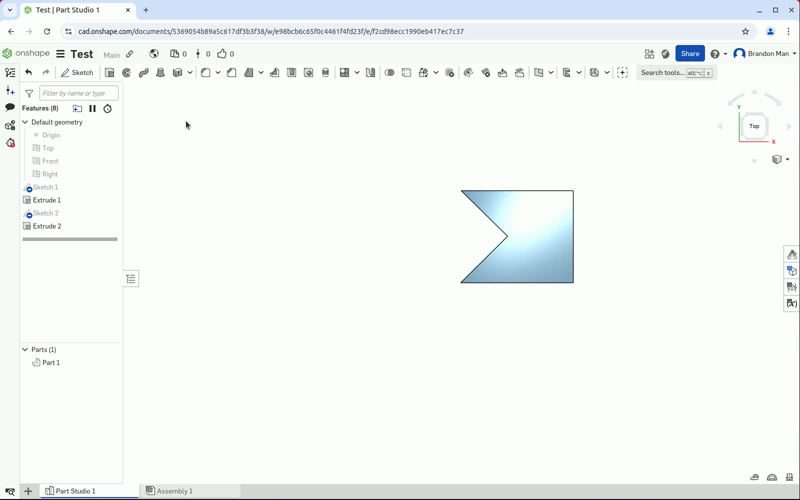
key(shift+h)
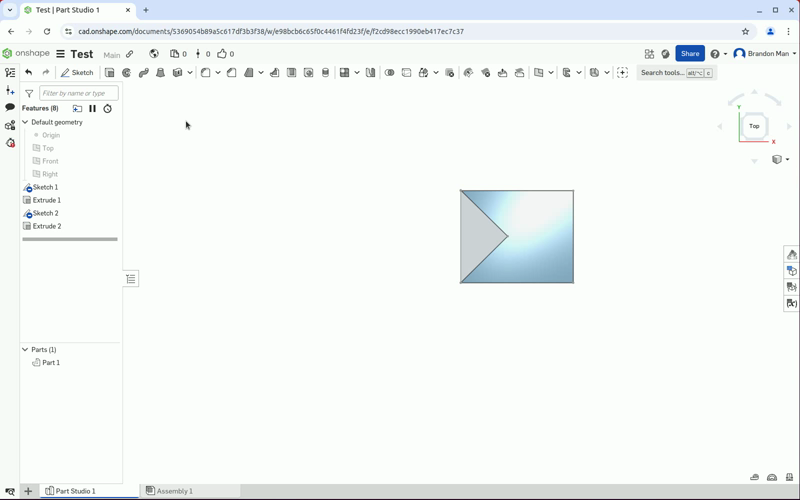
key(shift+7)
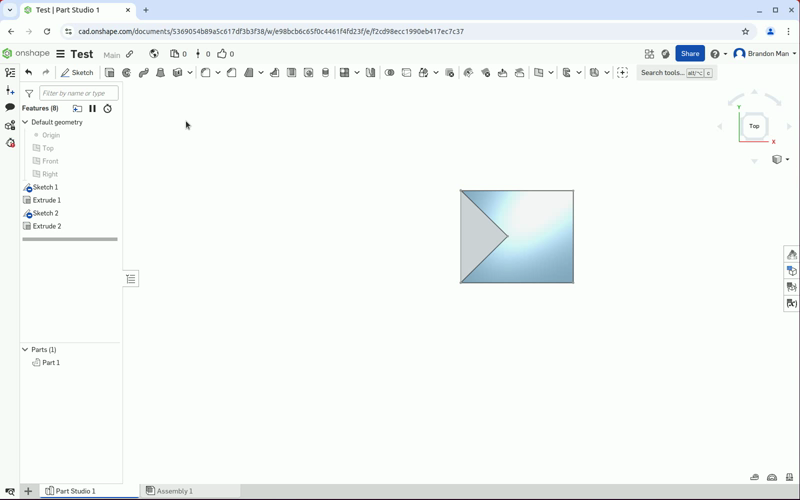
key(up, 3)
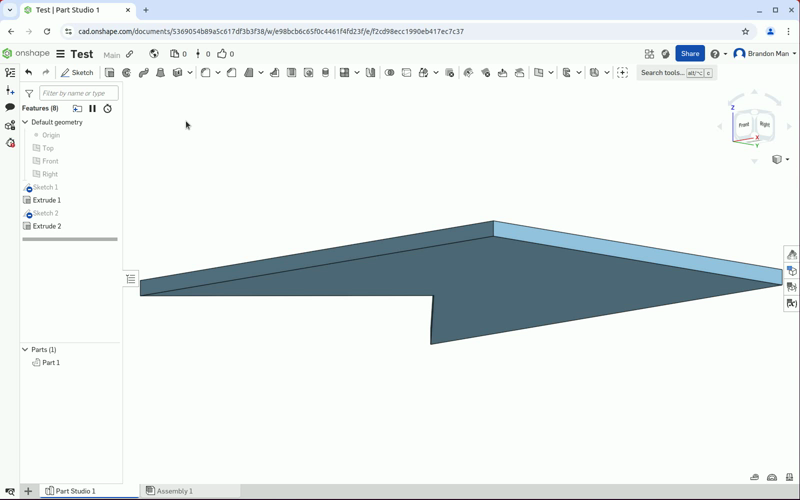
key(left, 3)
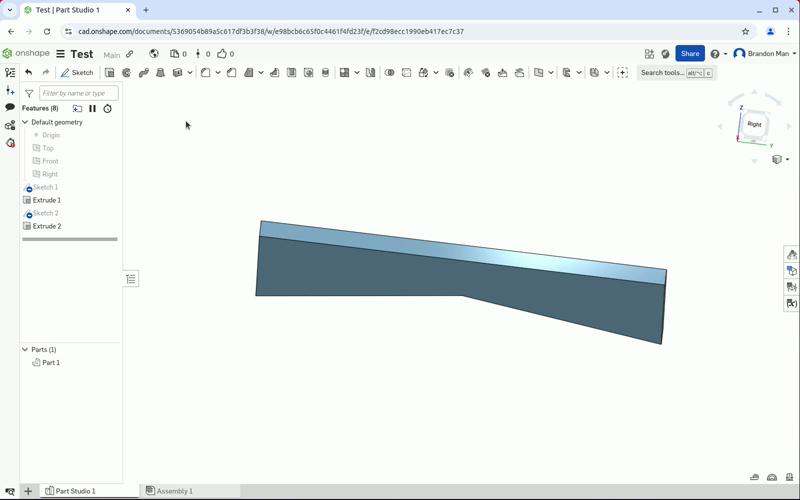
key(right, 3)
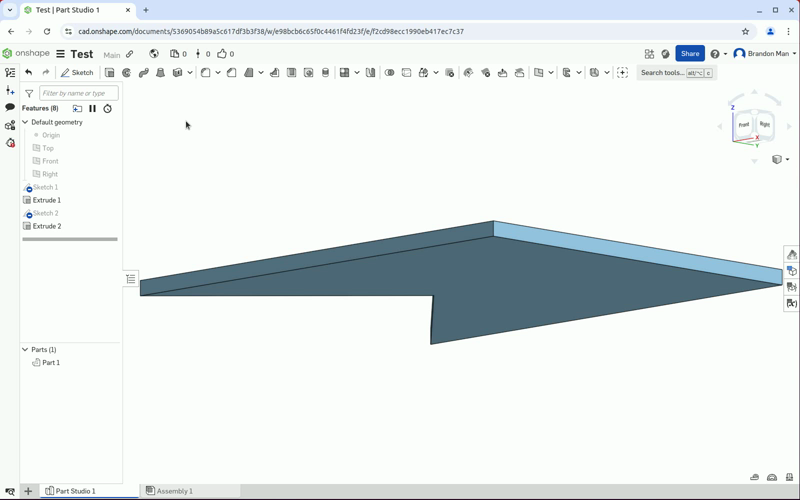
key(down, 3)
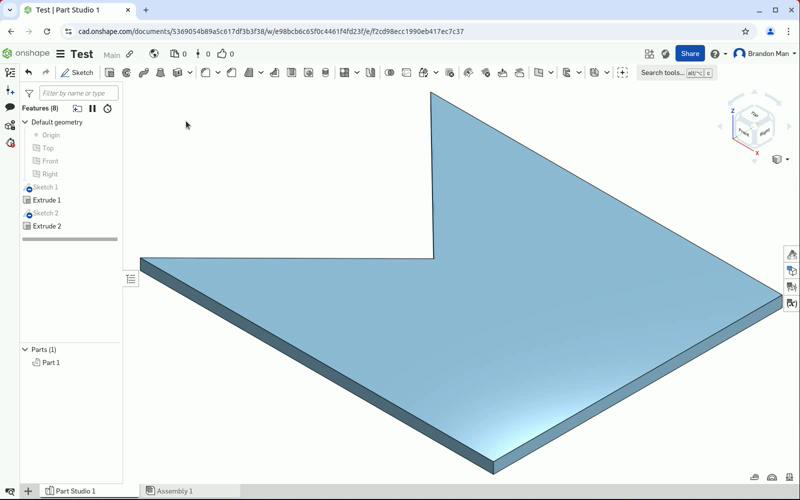
mouse_move(73, 189)
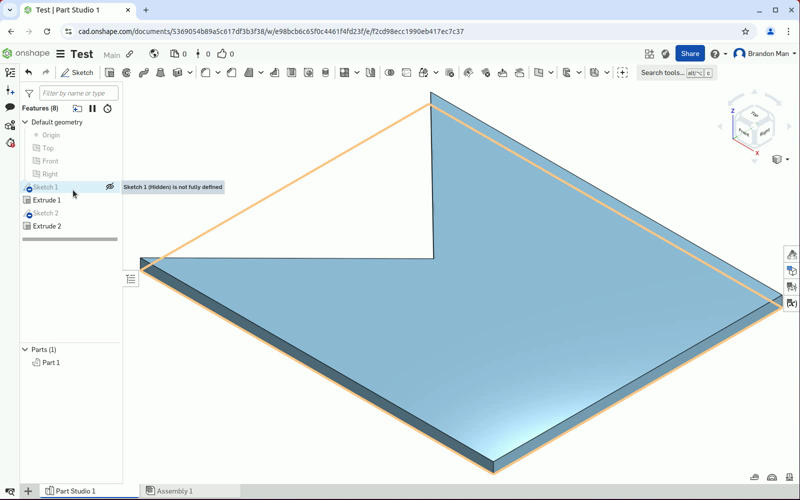
click(73, 189)